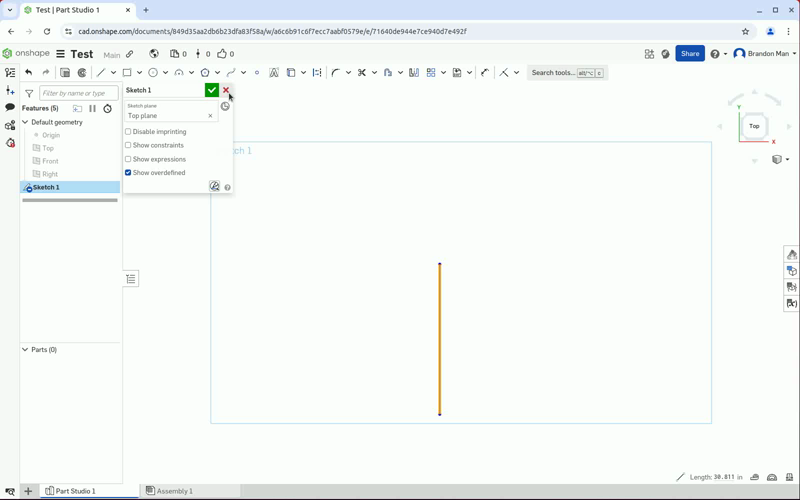
key(shift+h)
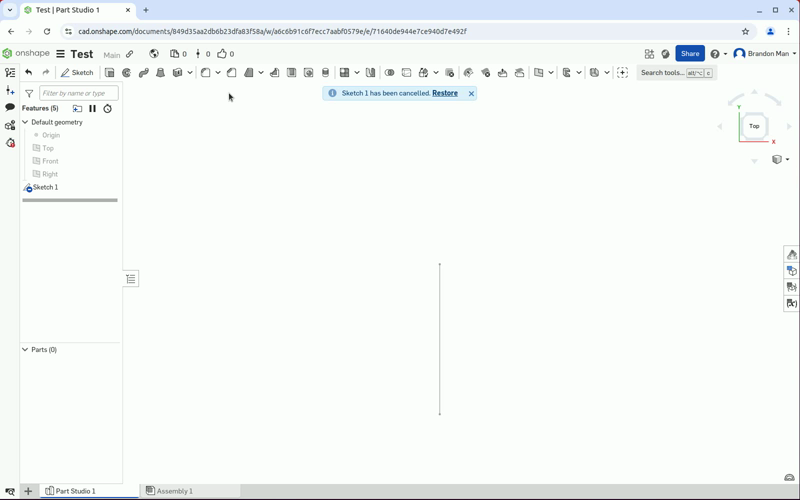
mouse_move(73, 352)
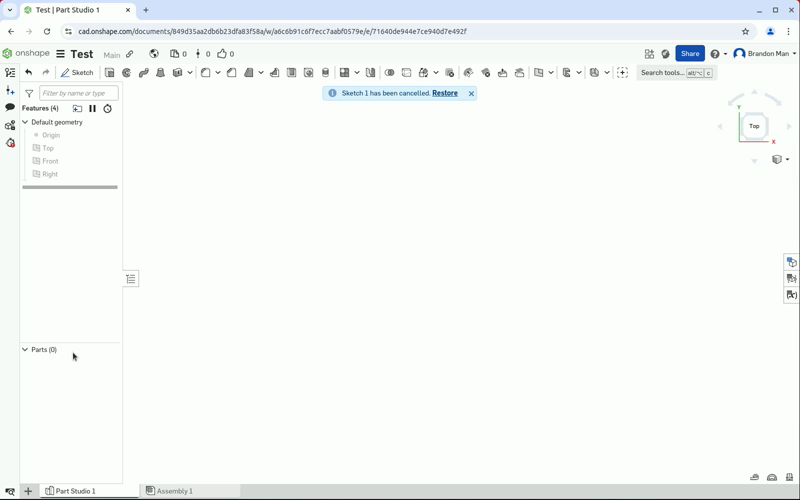
key(y)
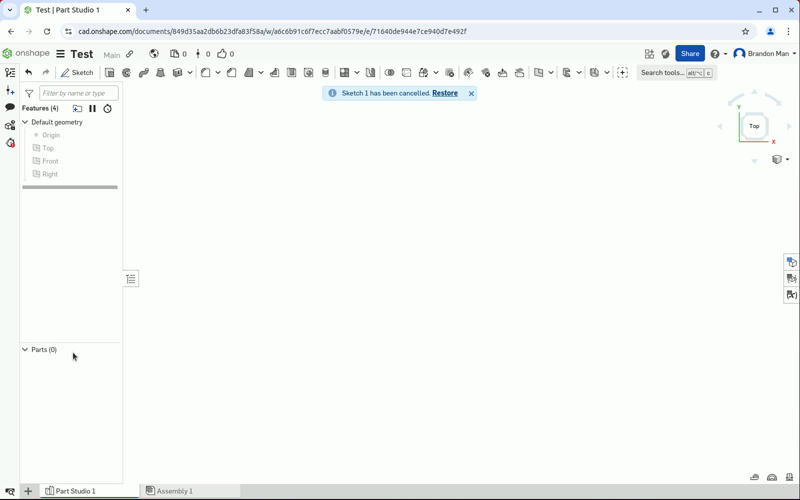
key(shift+p)
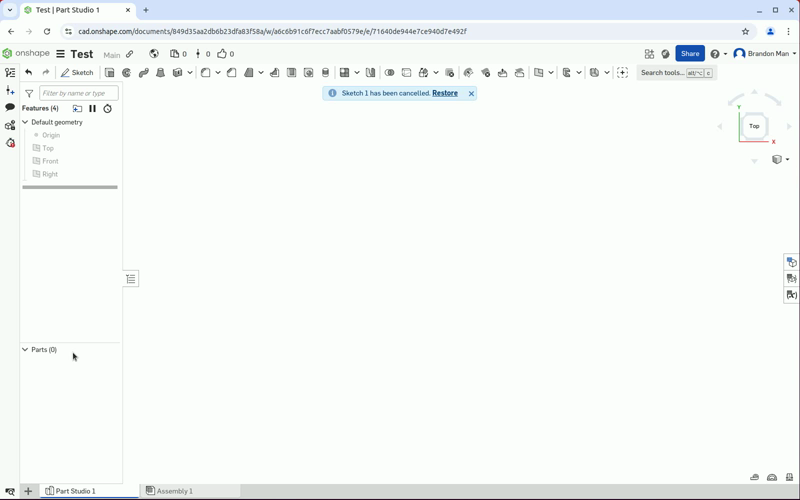
key(space)
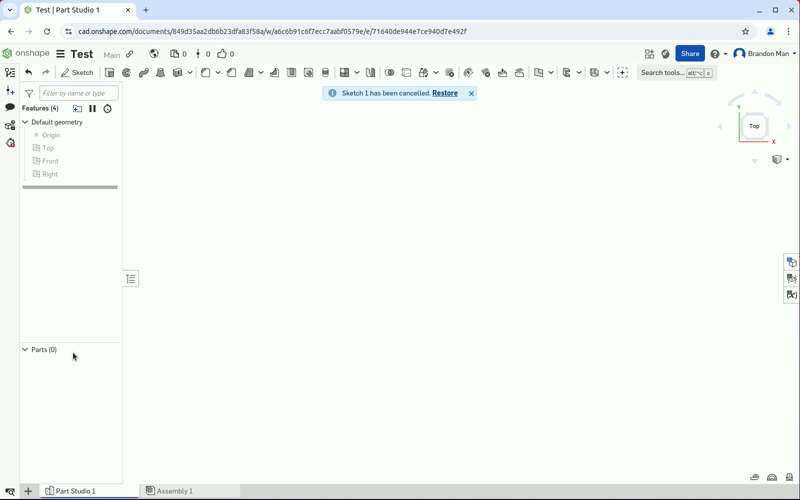
key_down(shift)
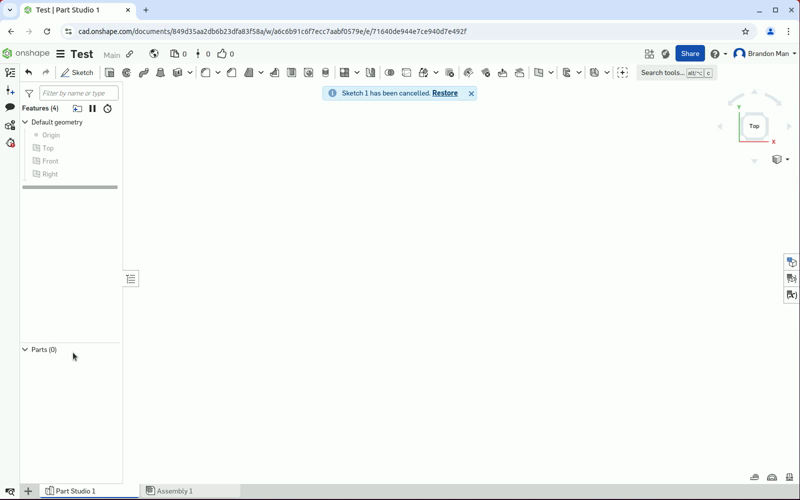
key(up)
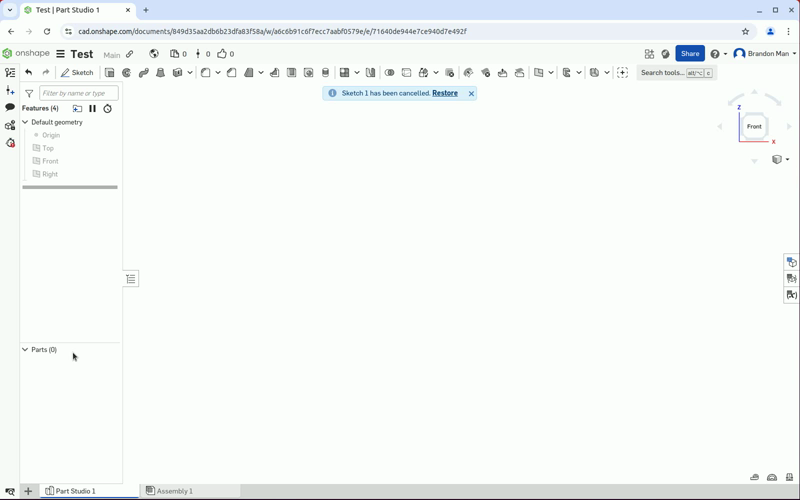
key_up(shift)
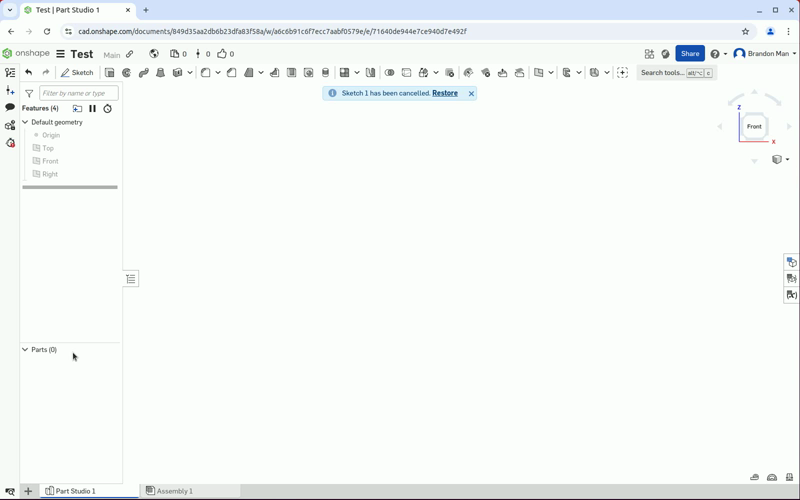
key(space)
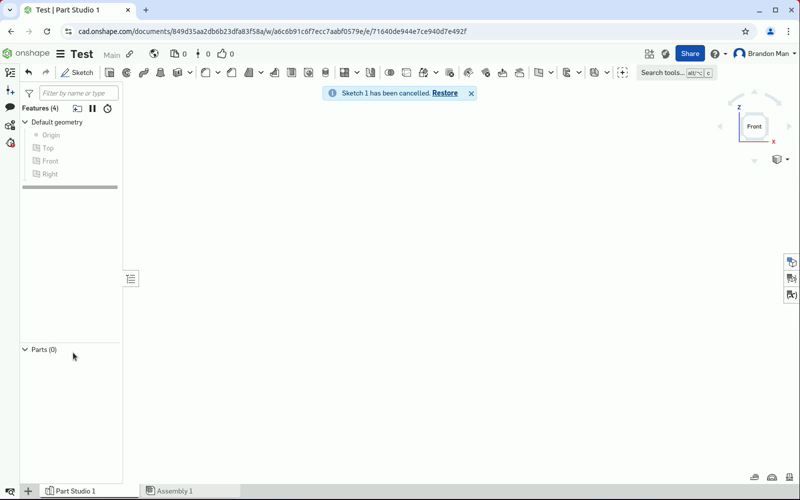
key_down(shift)
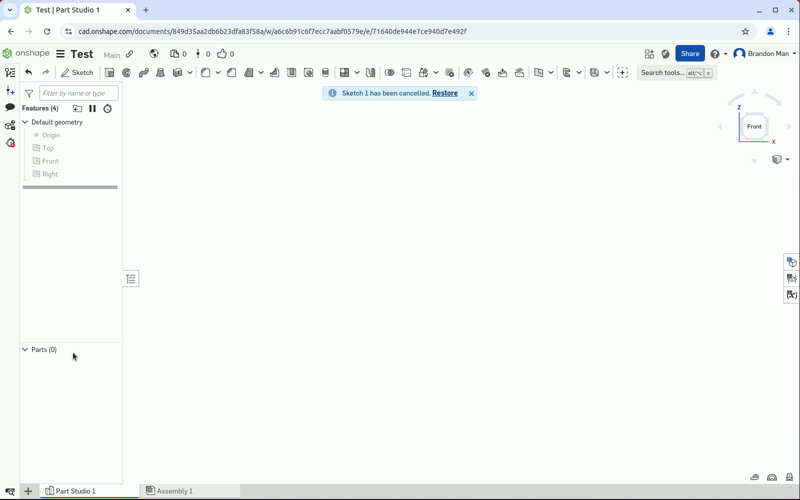
key(left)
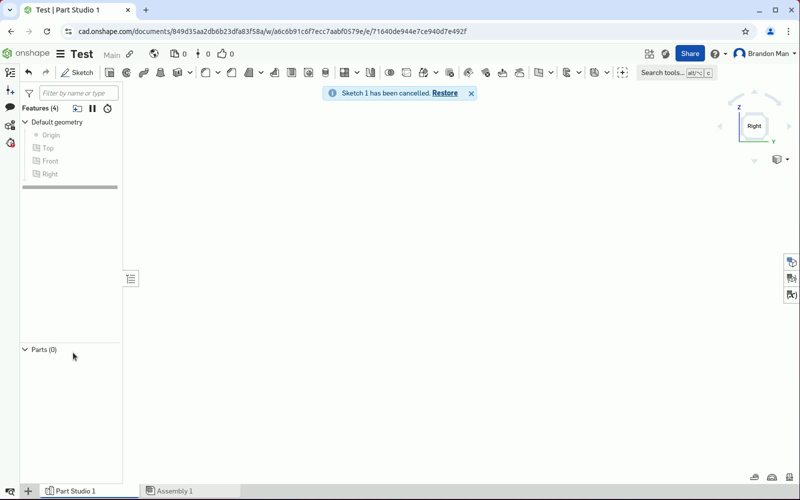
key_up(shift)
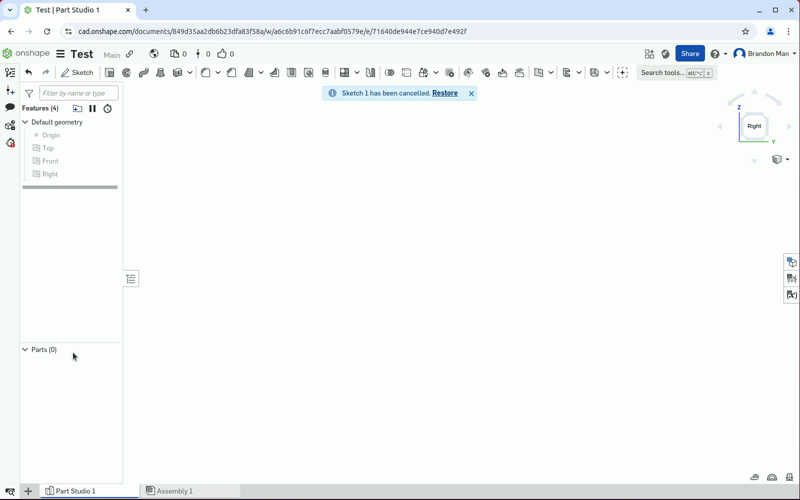
mouse_move(73, 352)
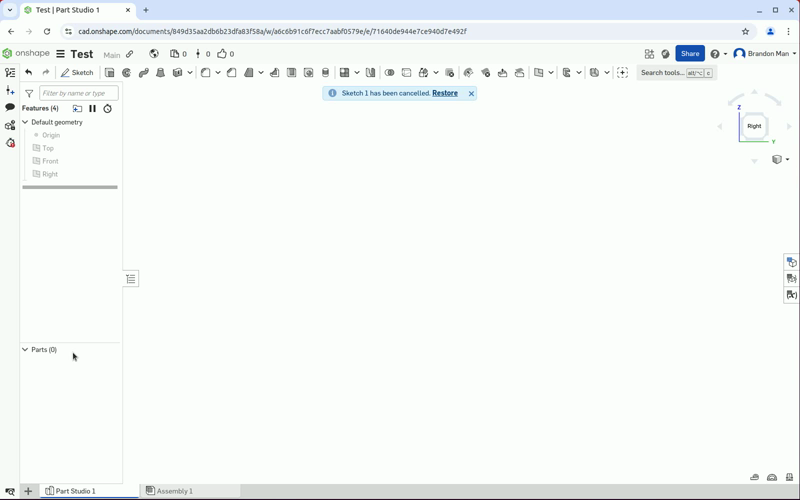
key(shift+y)
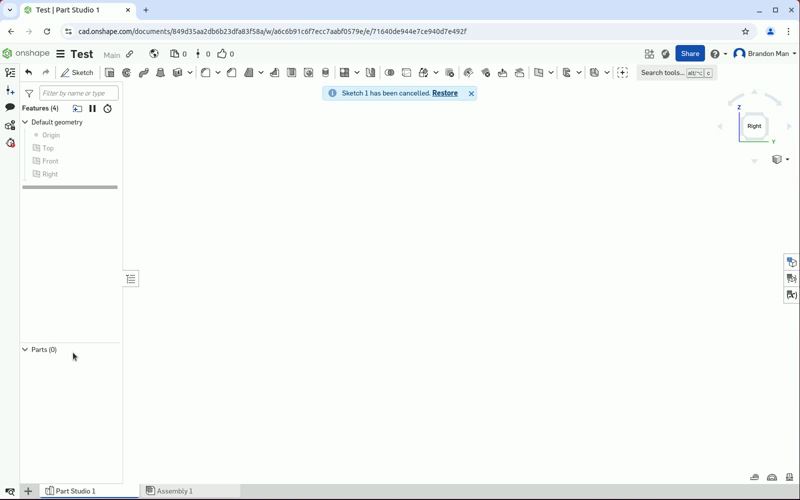
key(shift+s)
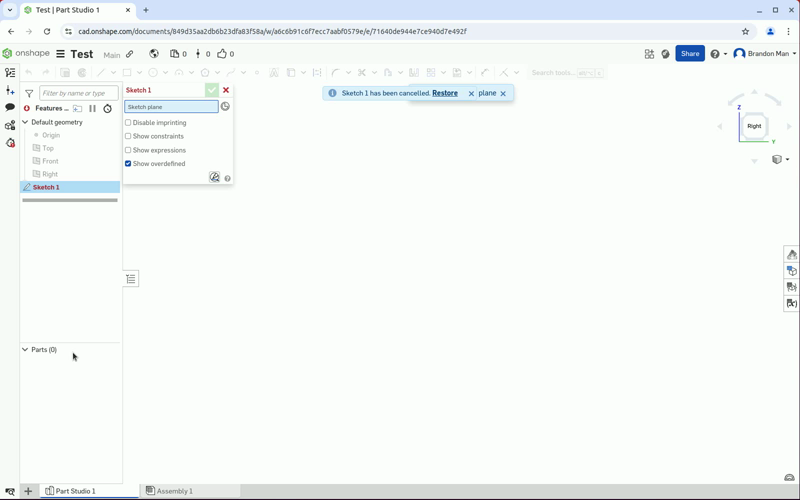
mouse_move(73, 176)
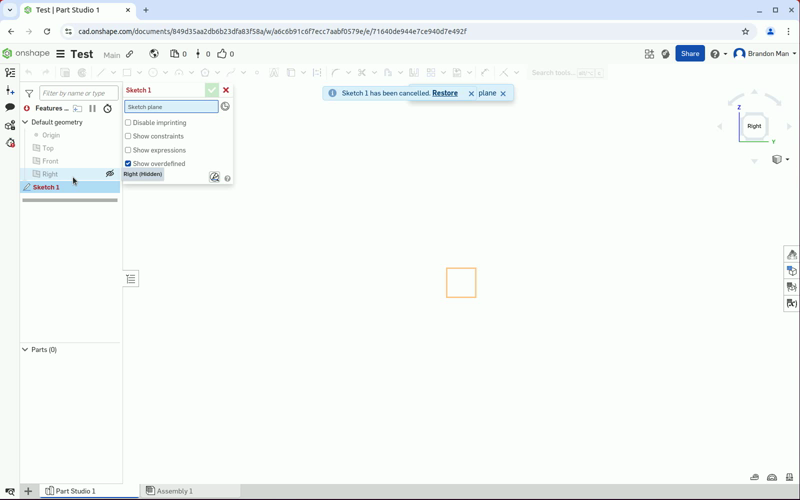
click(73, 176)
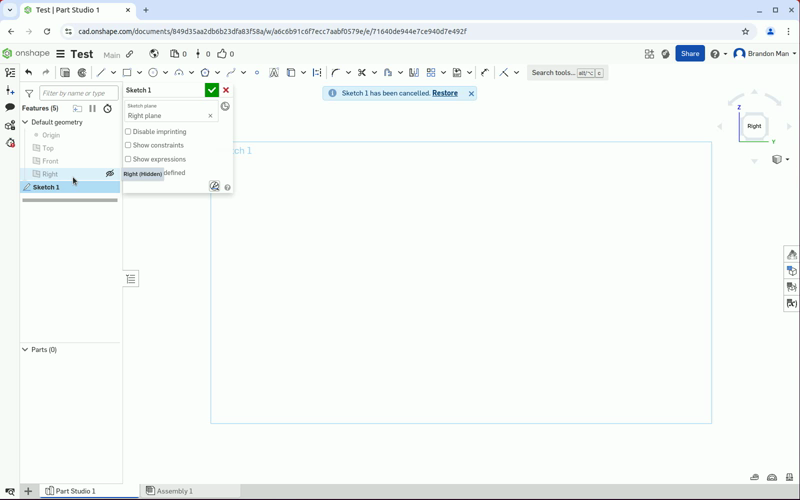
mouse_move(73, 352)
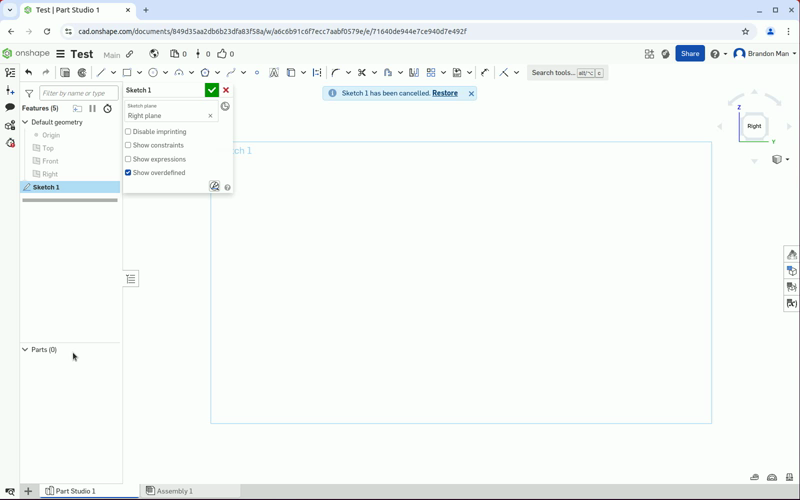
key(y)
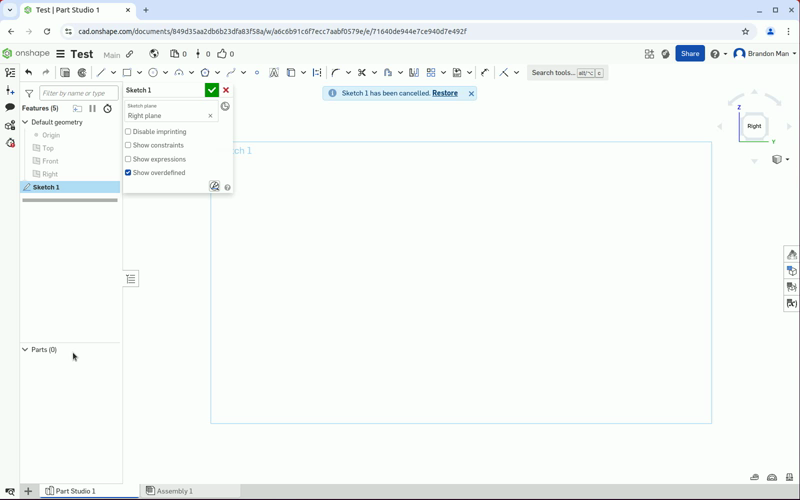
key(c)
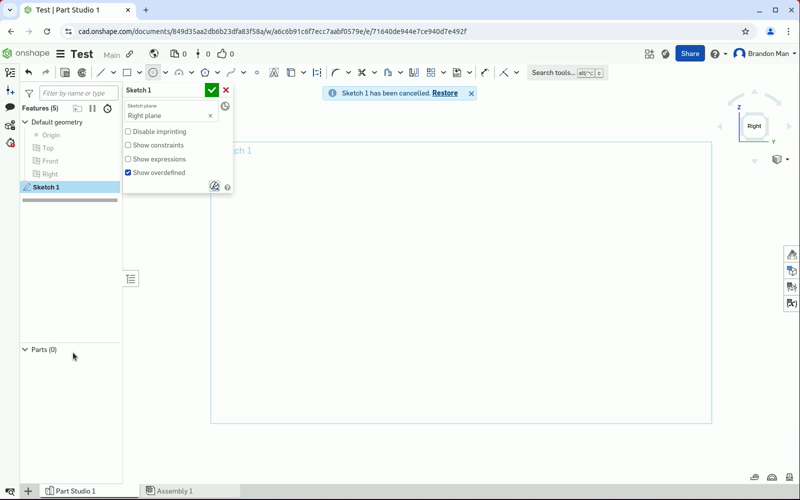
key_down(shift)
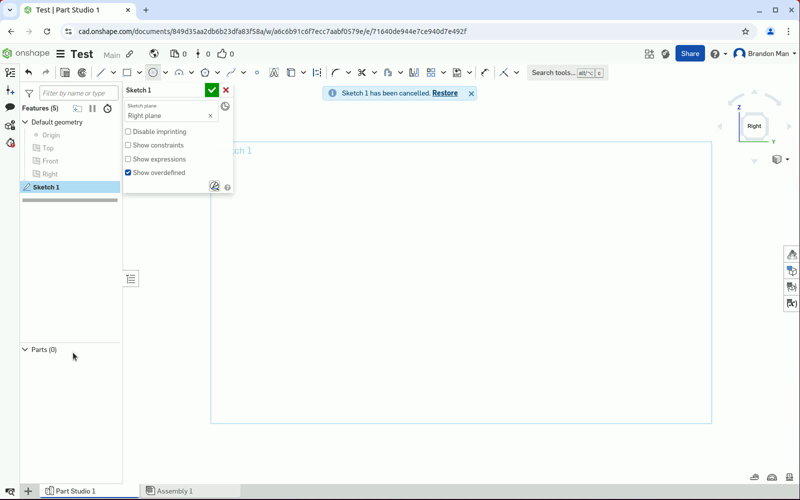
mouse_move(461, 282)
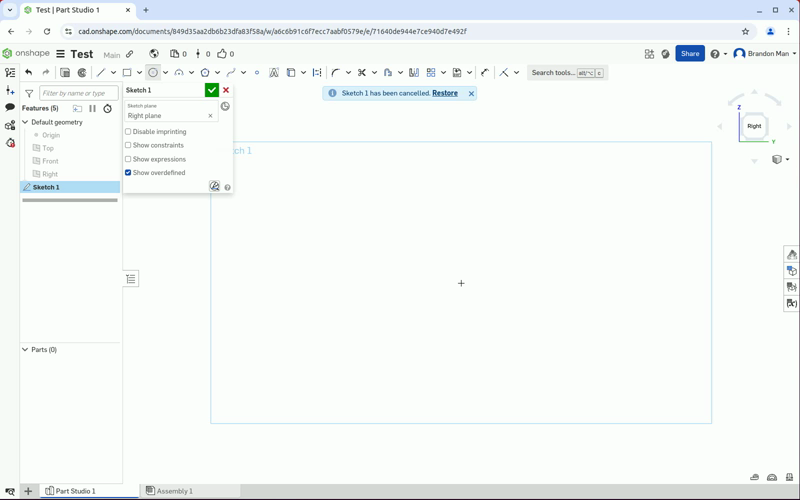
click(461, 282)
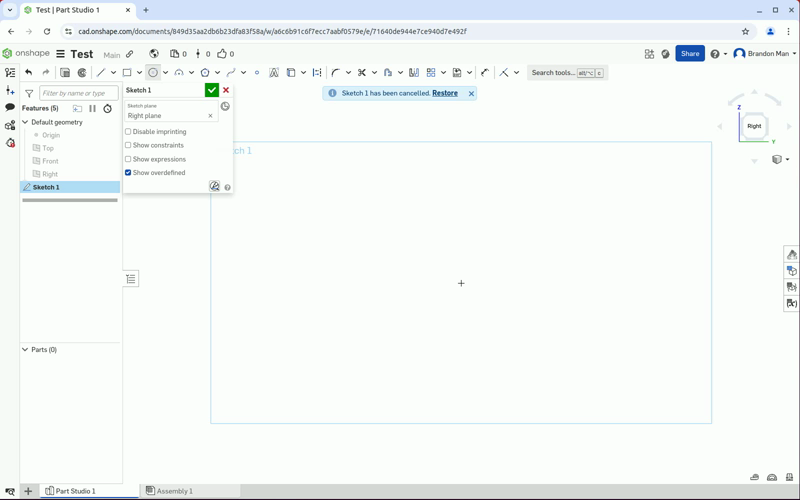
key_up(shift)
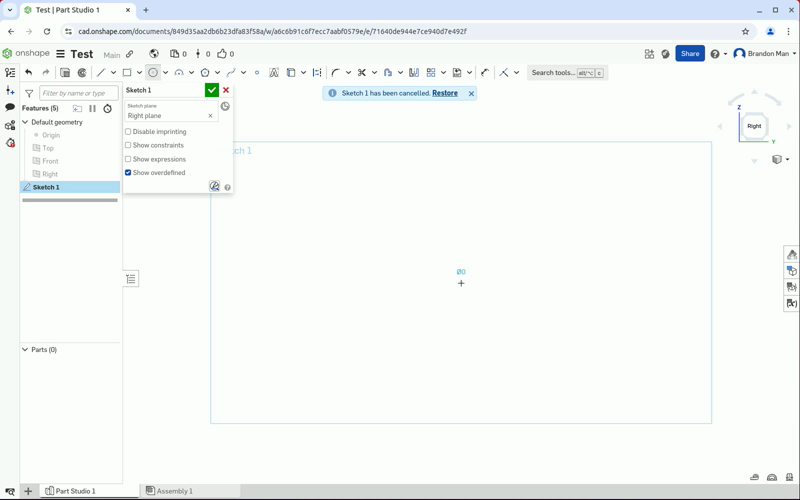
mouse_move(478, 282)
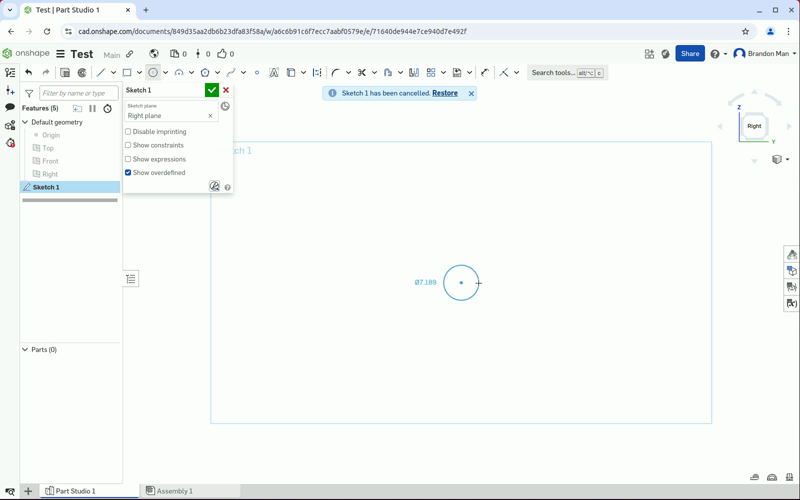
click(478, 282)
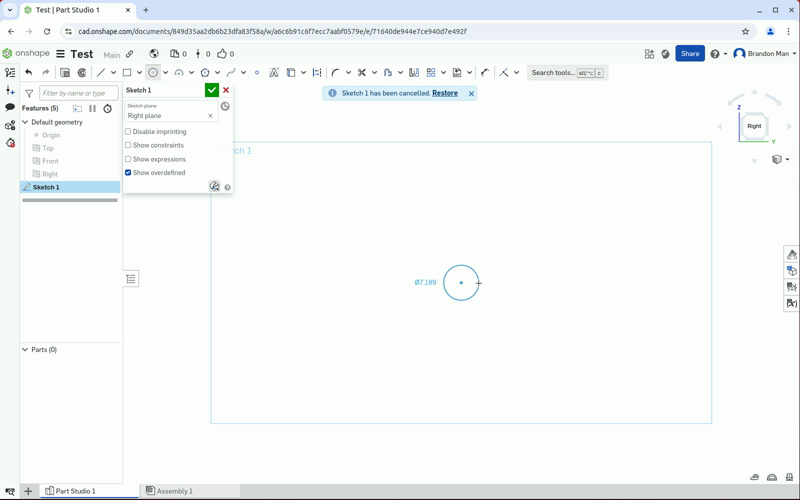
key(esc)
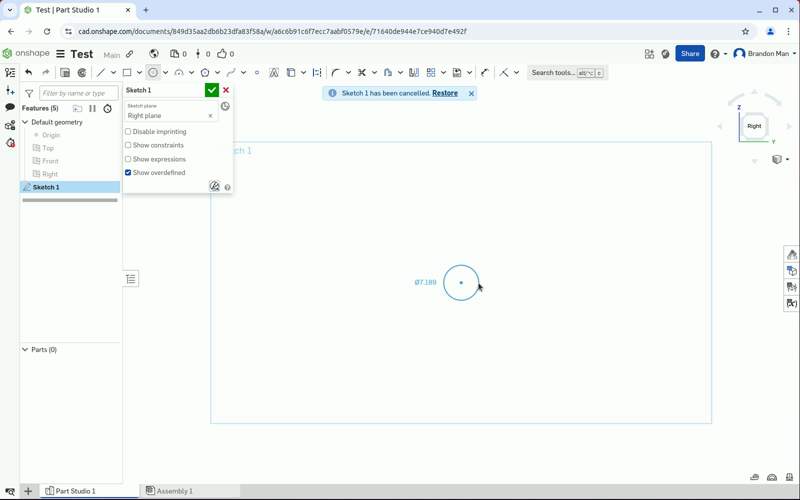
key(c)
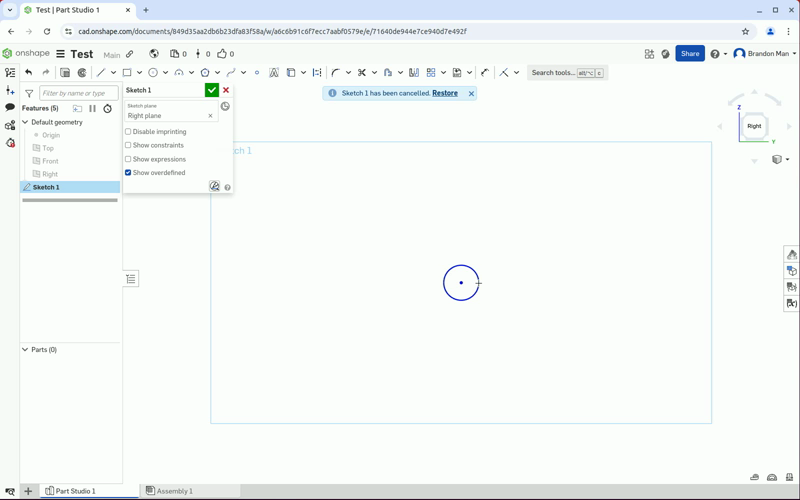
key_down(shift)
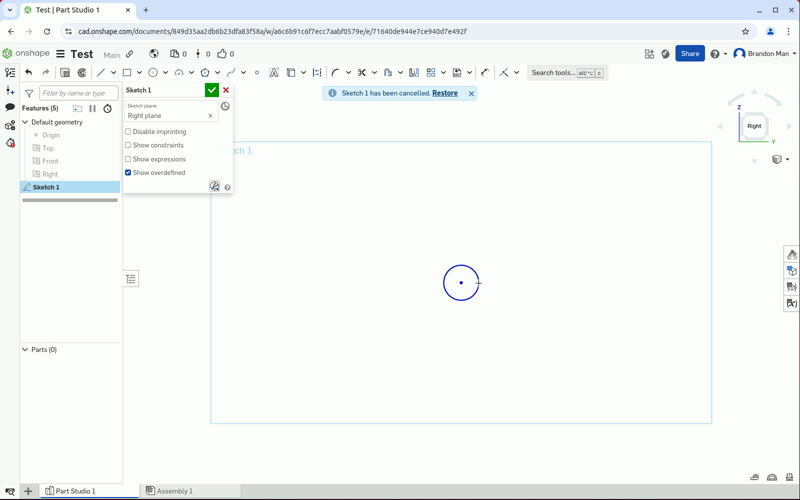
mouse_move(461, 282)
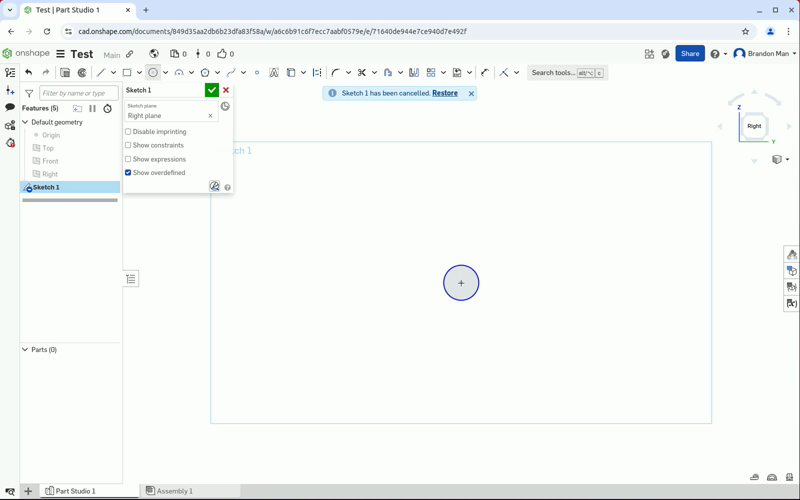
click(461, 282)
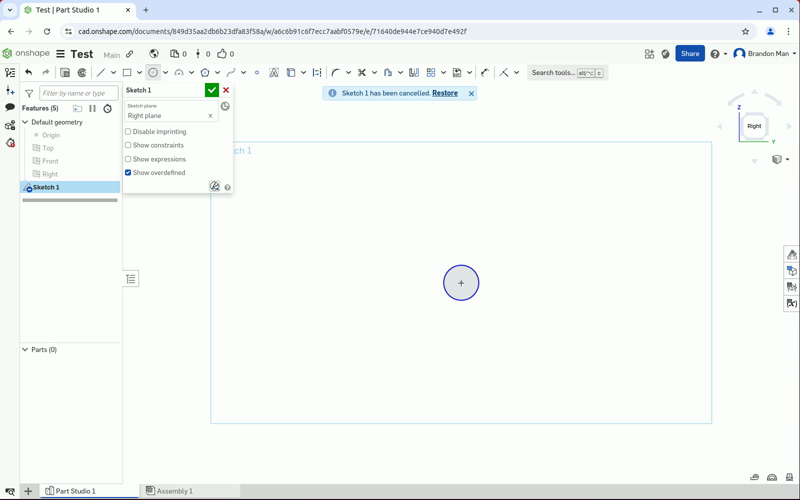
key_up(shift)
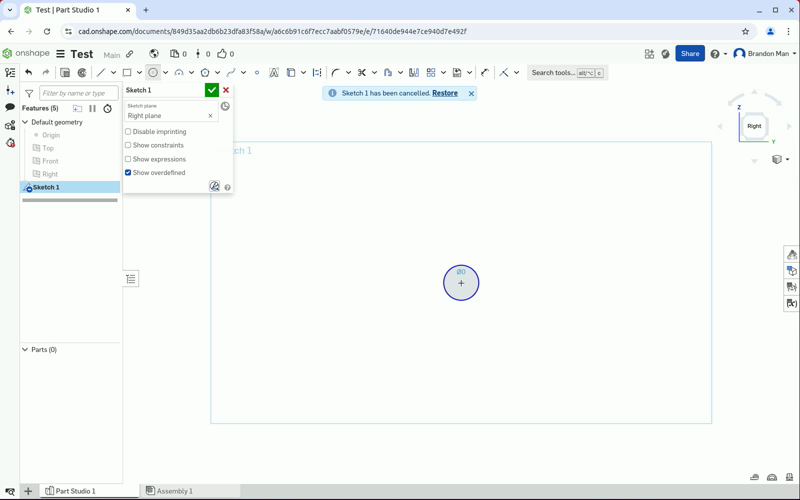
mouse_move(477, 282)
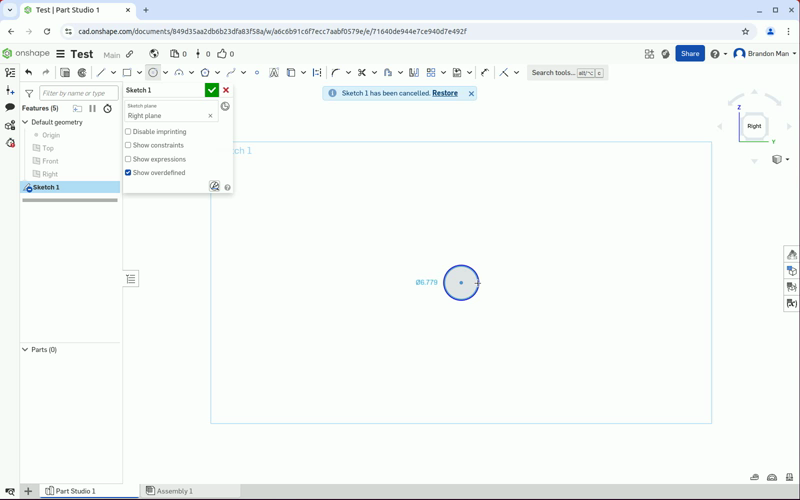
scroll(6)
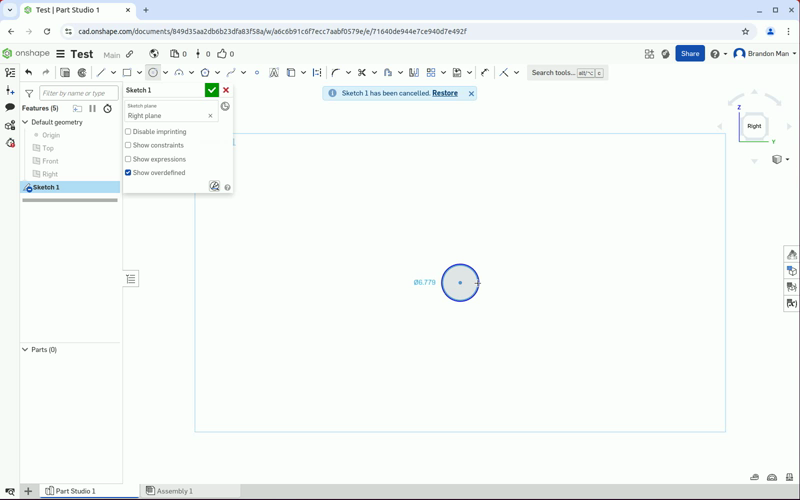
scroll(6)
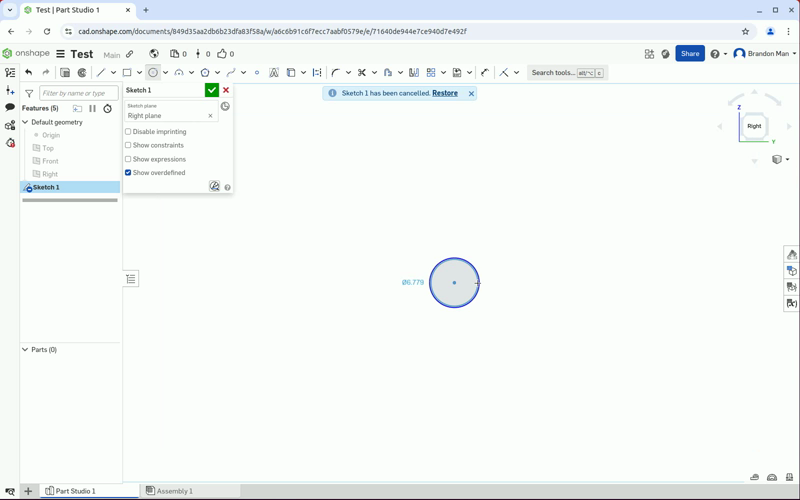
scroll(6)
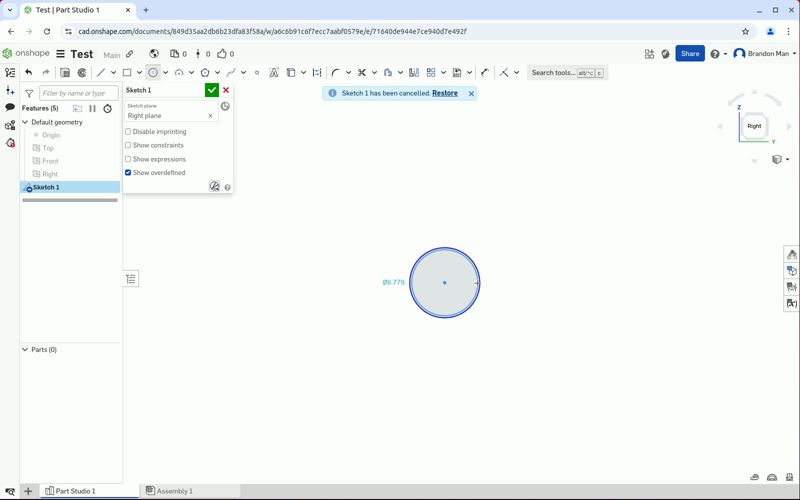
scroll(6)
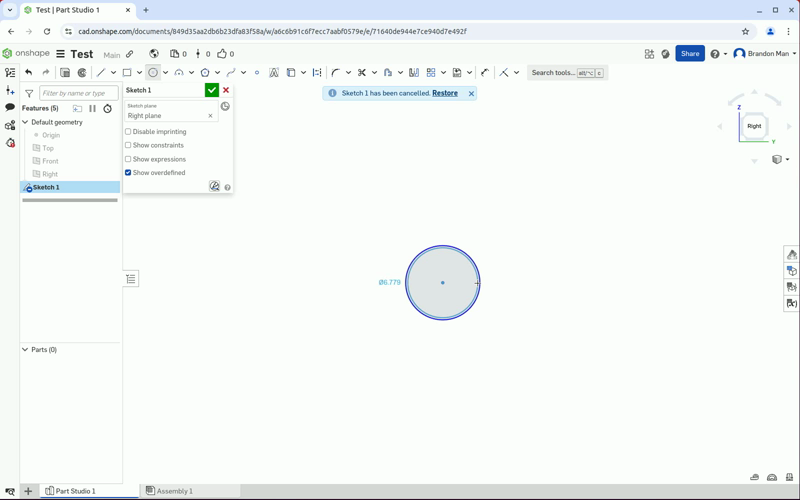
scroll(6)
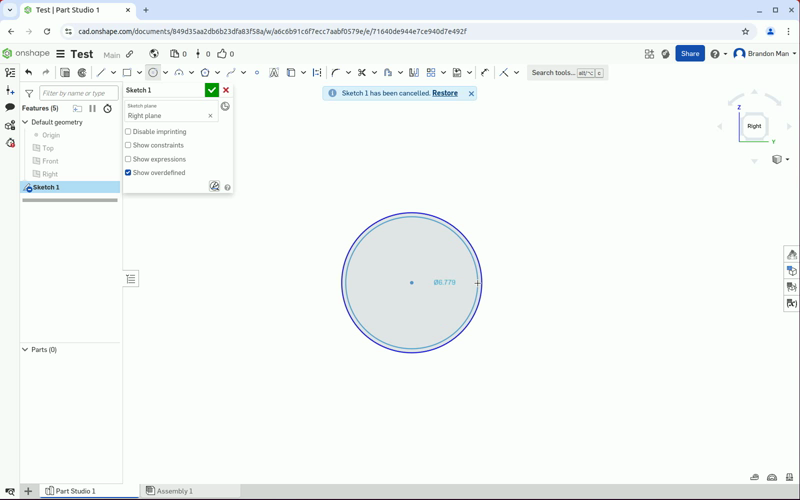
scroll(6)
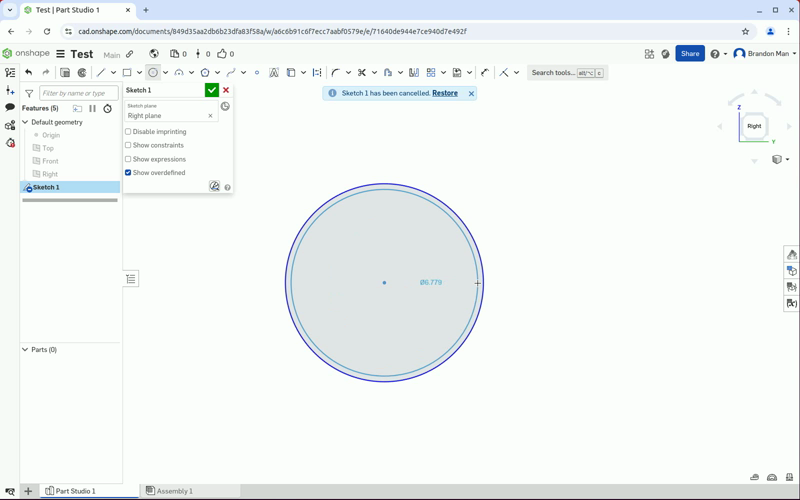
scroll(6)
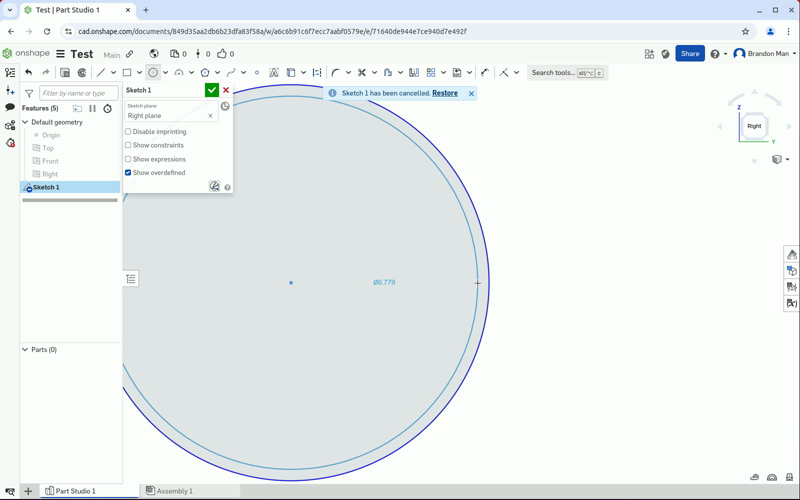
click(477, 282)
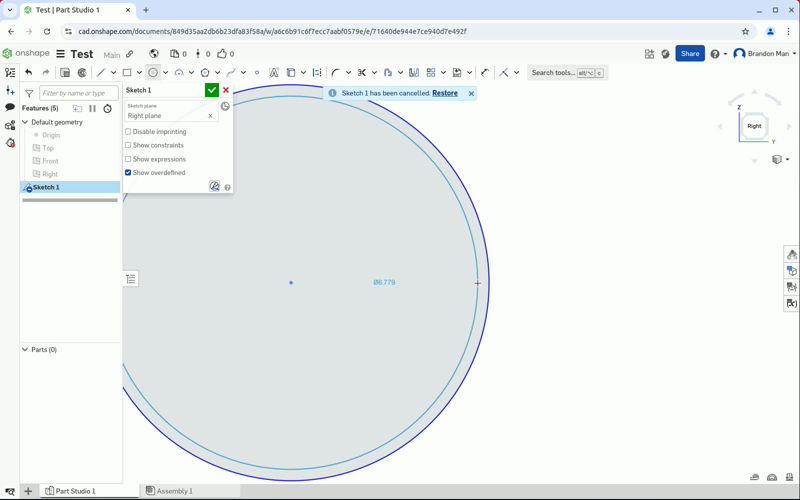
scroll(-6)
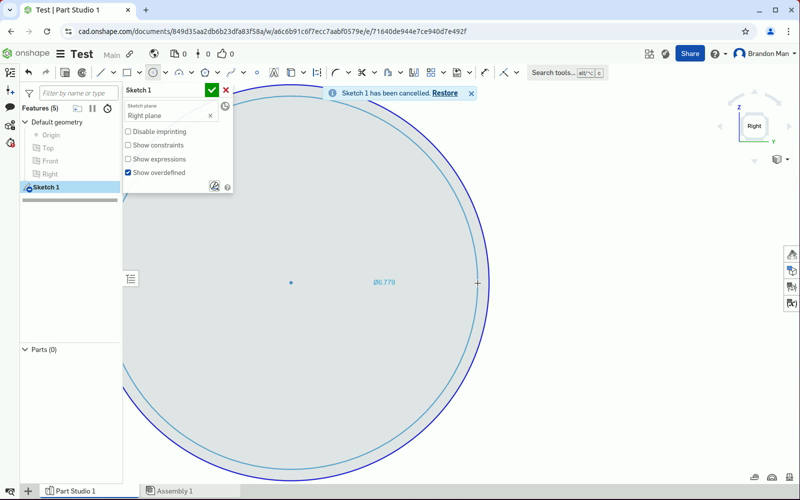
scroll(-6)
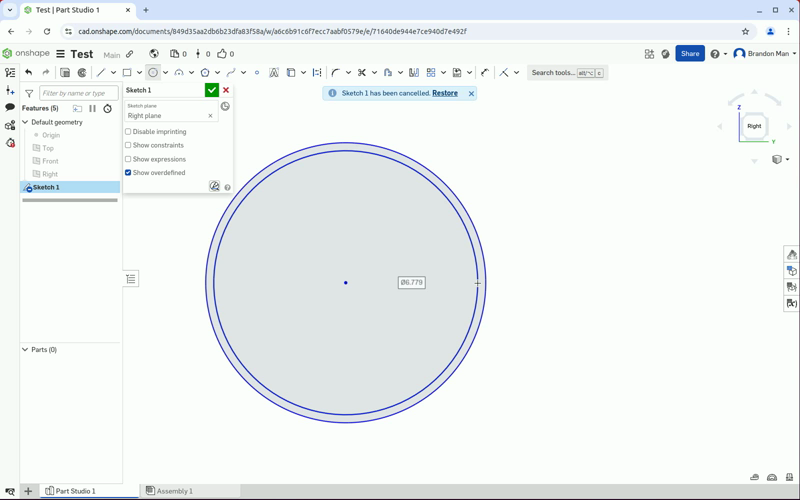
scroll(-6)
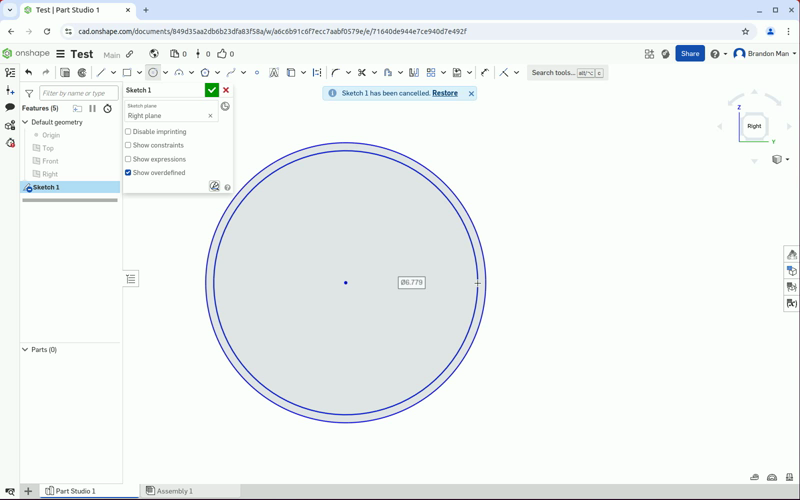
scroll(-6)
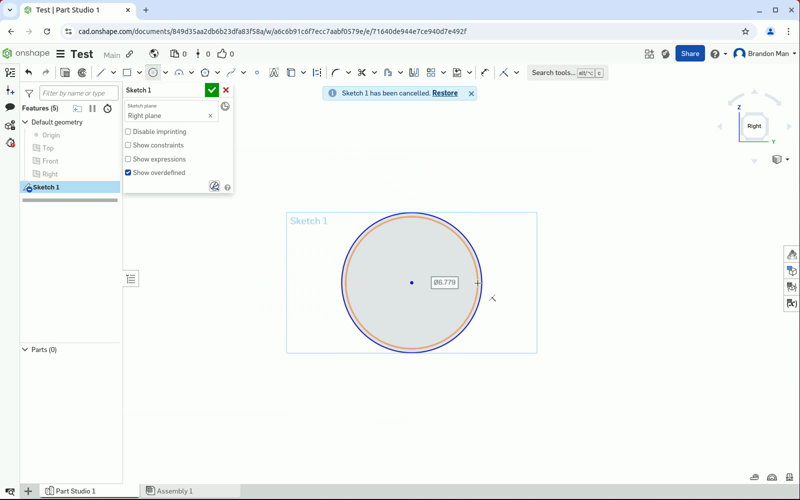
scroll(-6)
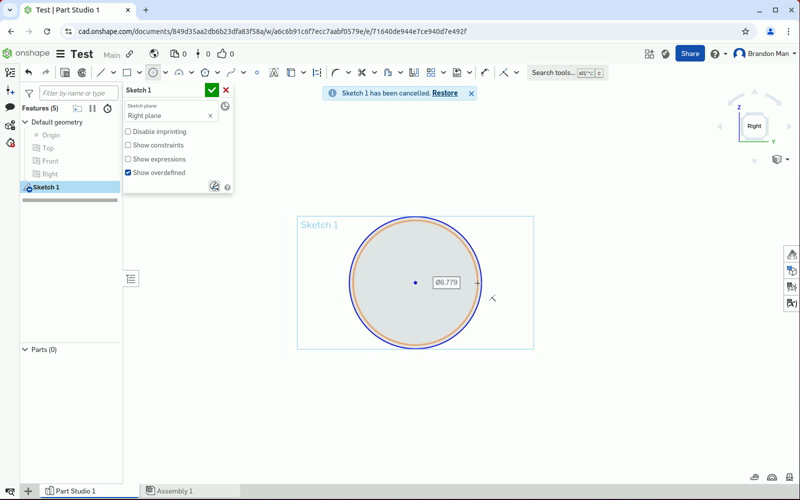
scroll(-6)
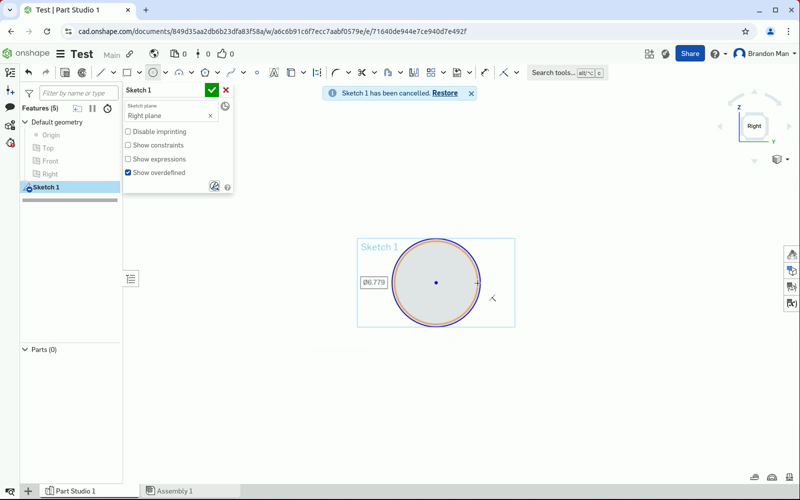
scroll(-6)
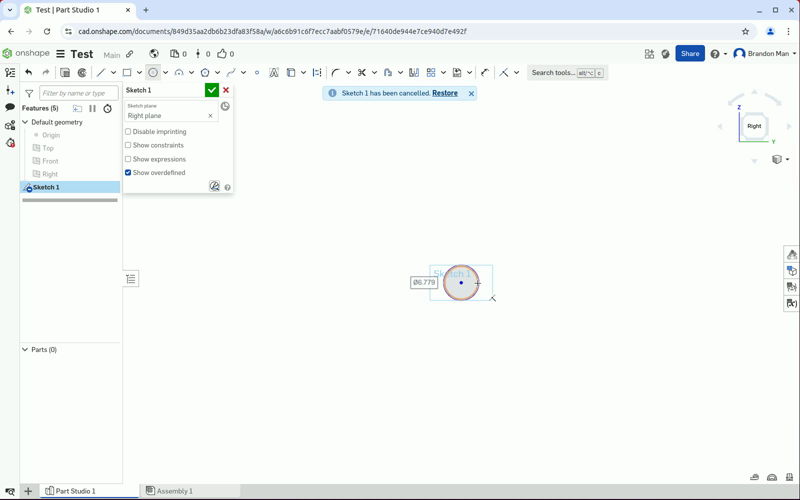
key(esc)
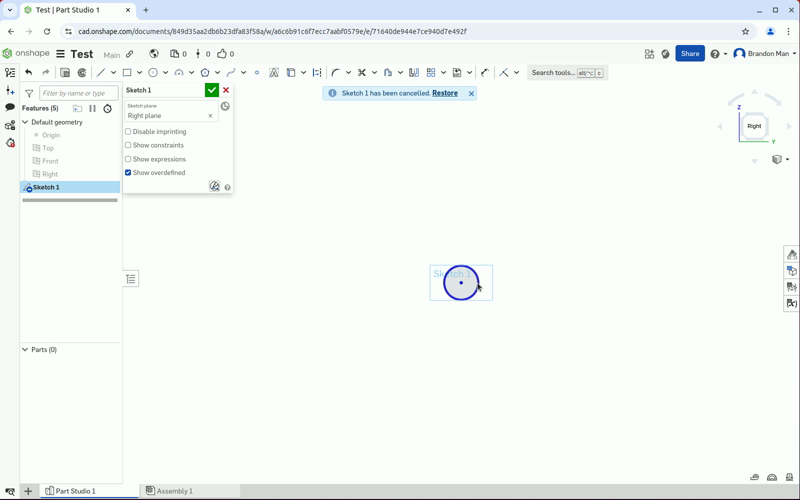
mouse_move(465, 299)
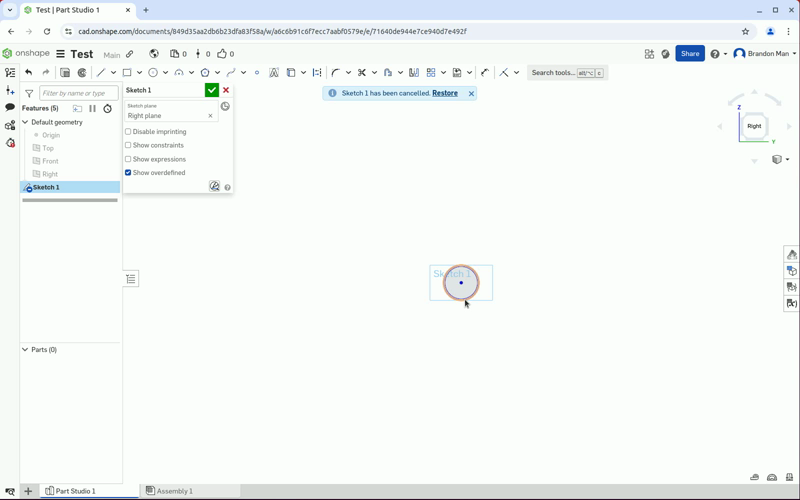
scroll(6)
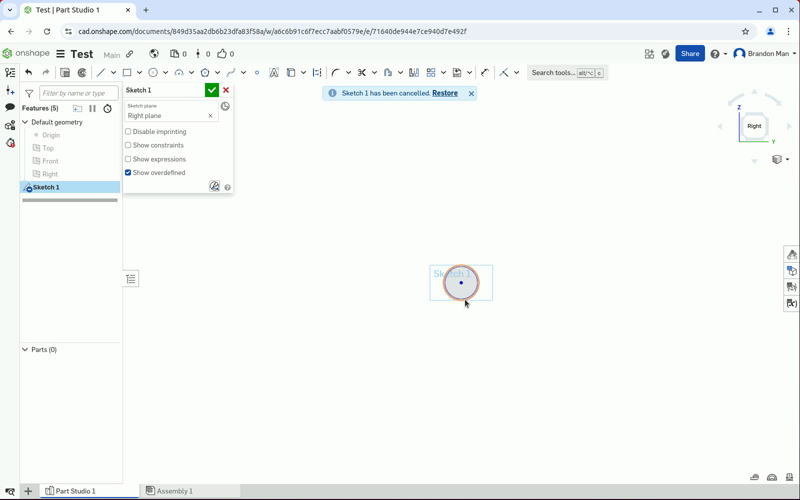
scroll(6)
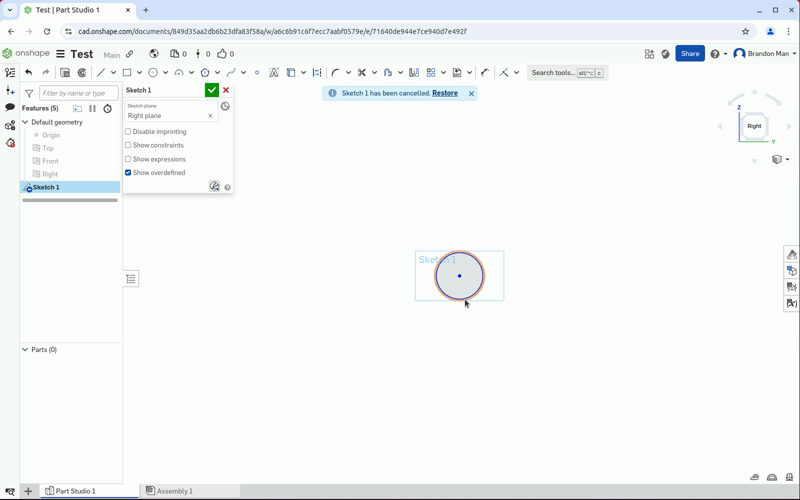
scroll(6)
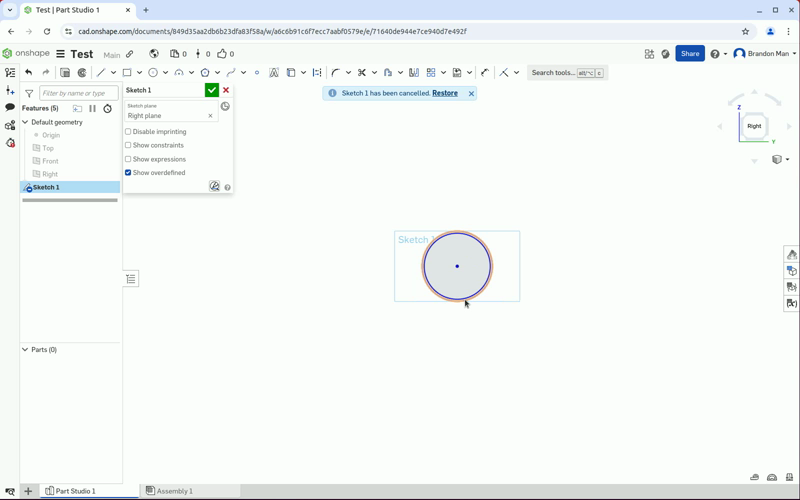
scroll(6)
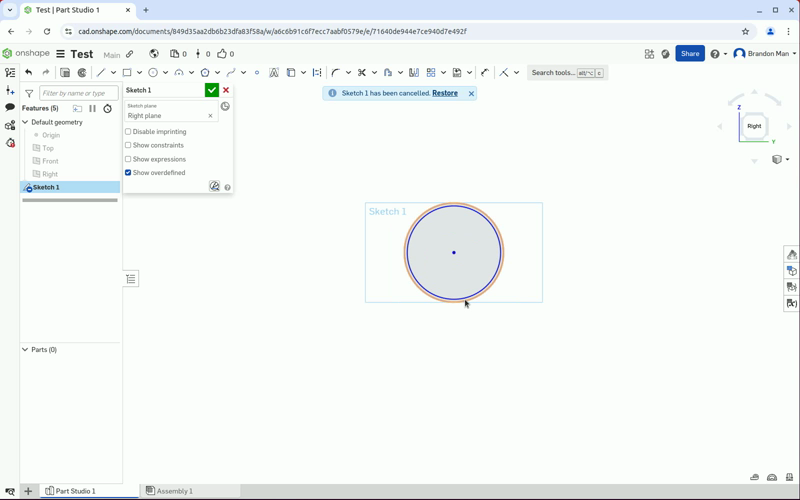
scroll(6)
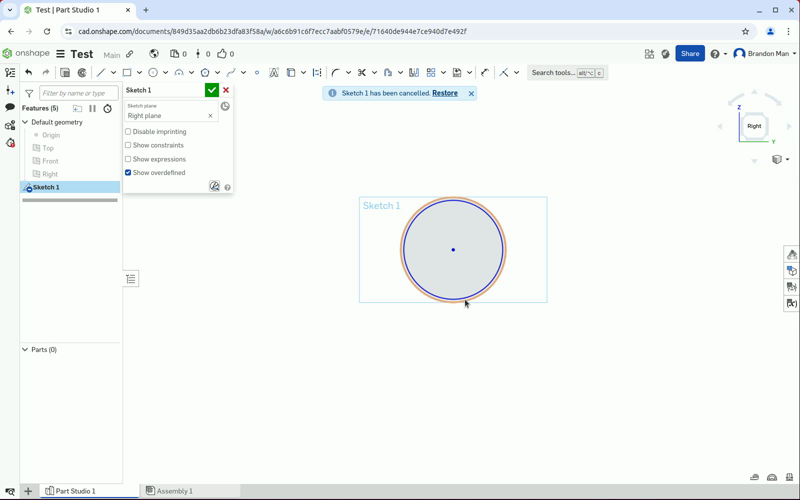
scroll(6)
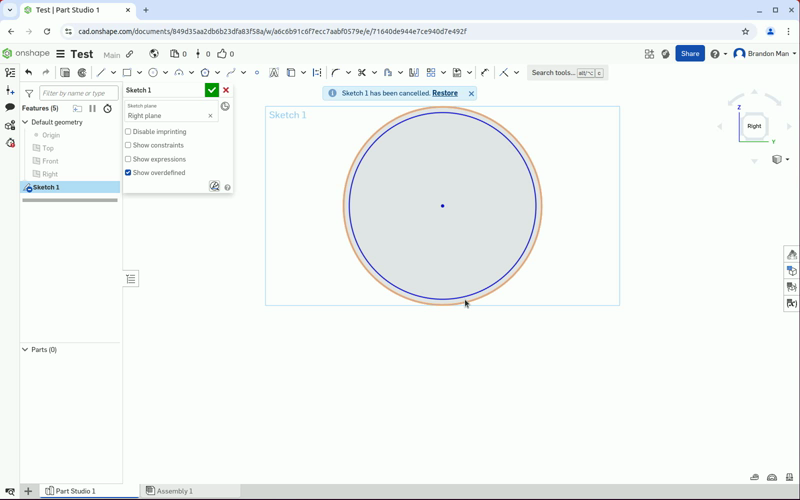
scroll(6)
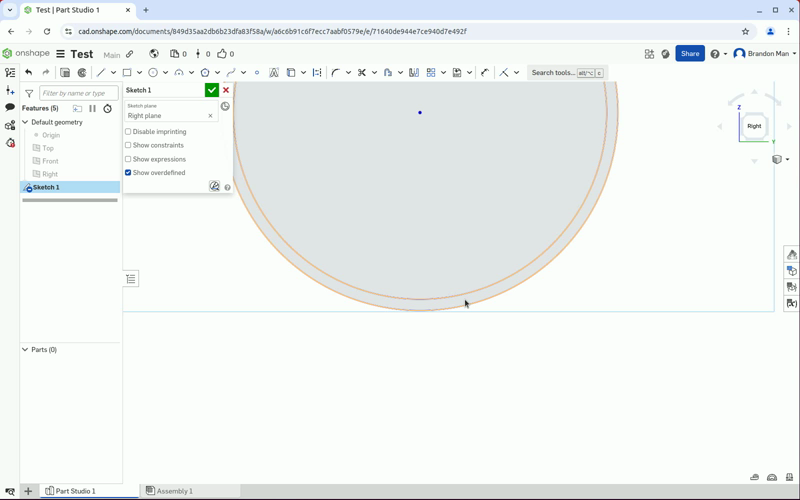
click(465, 299)
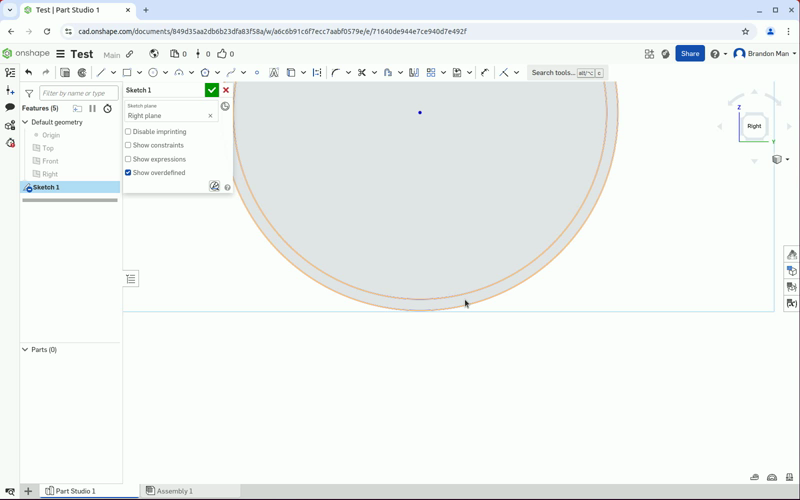
scroll(-6)
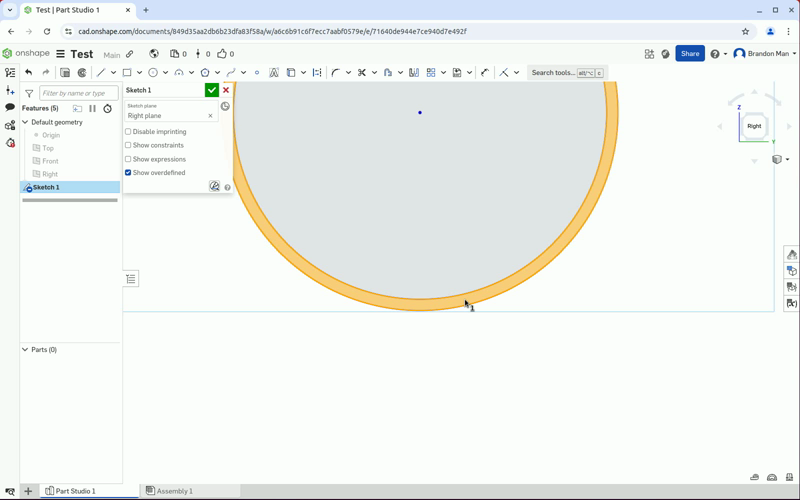
scroll(-6)
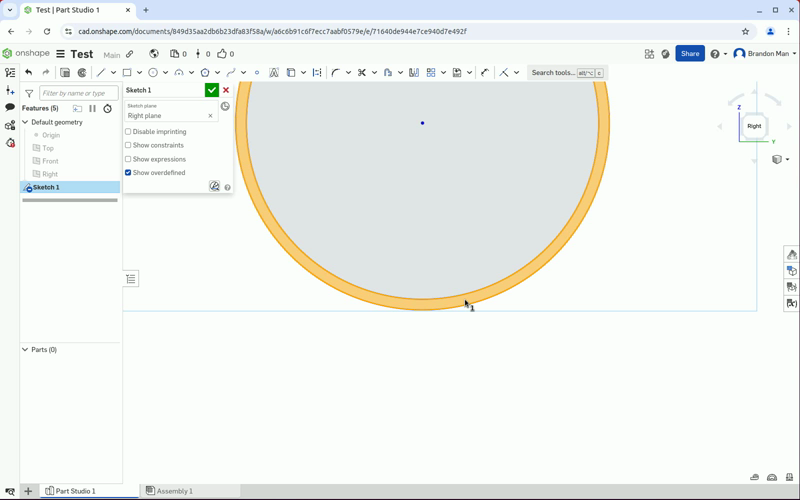
scroll(-6)
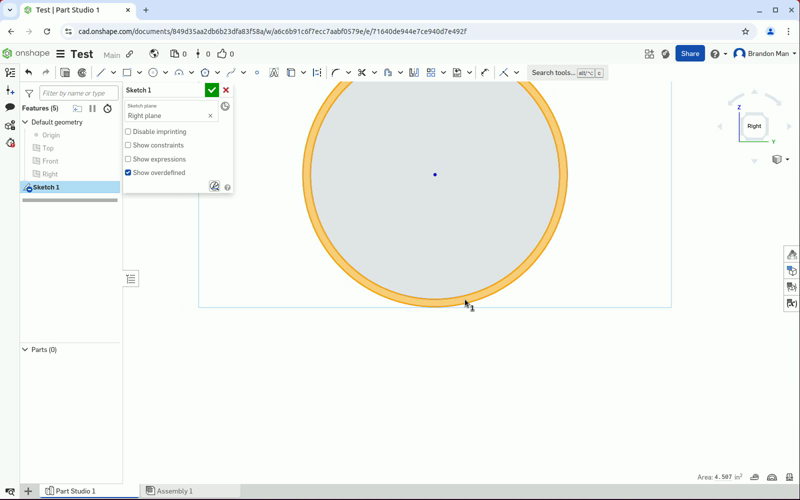
scroll(-6)
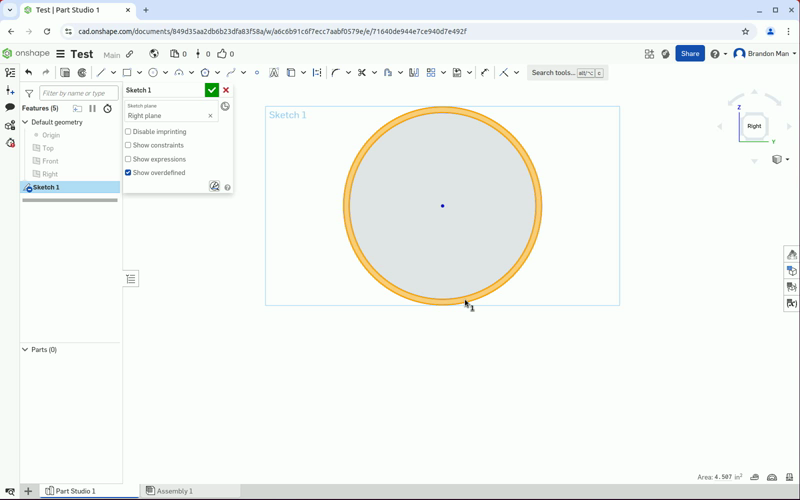
scroll(-6)
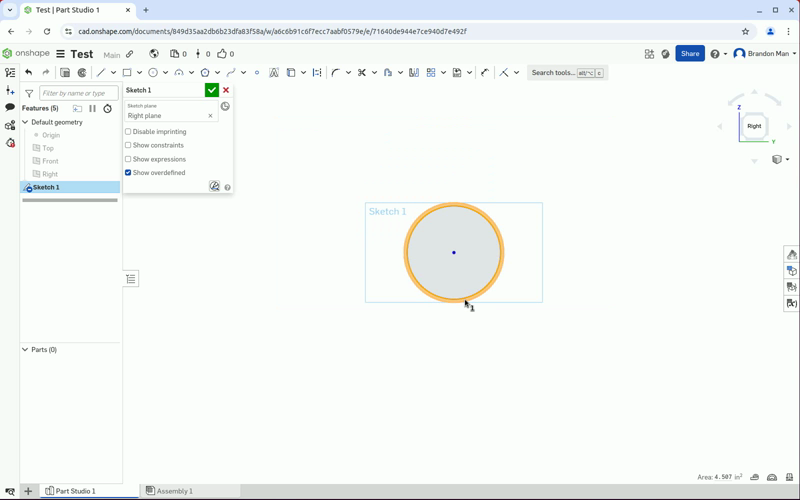
scroll(-6)
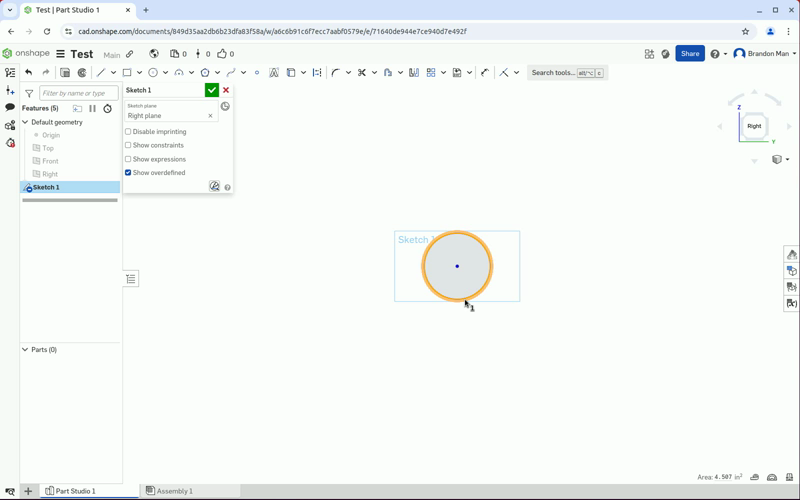
scroll(-6)
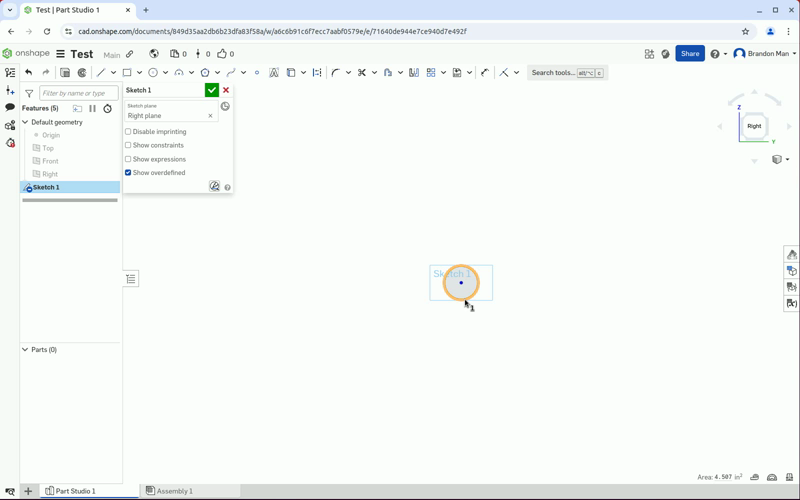
mouse_move(73, 352)
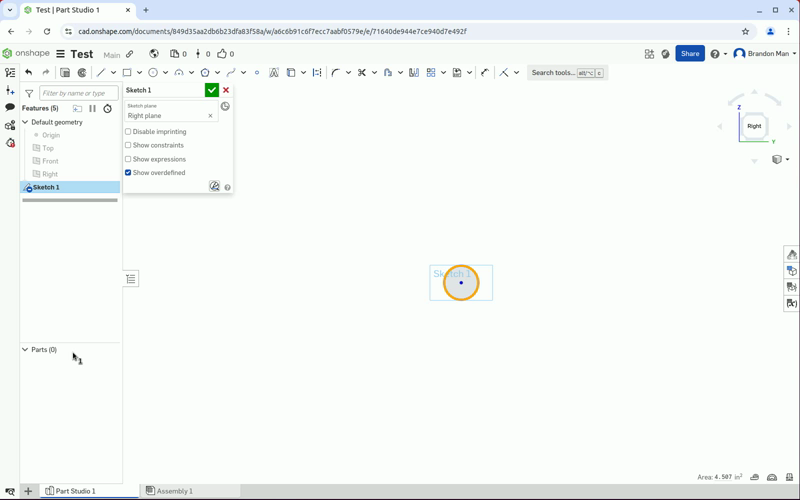
key(shift+y)
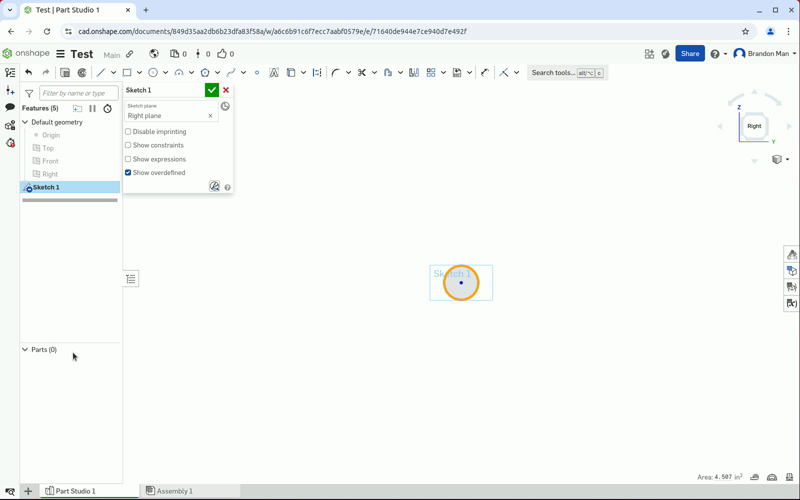
key(shift+e)
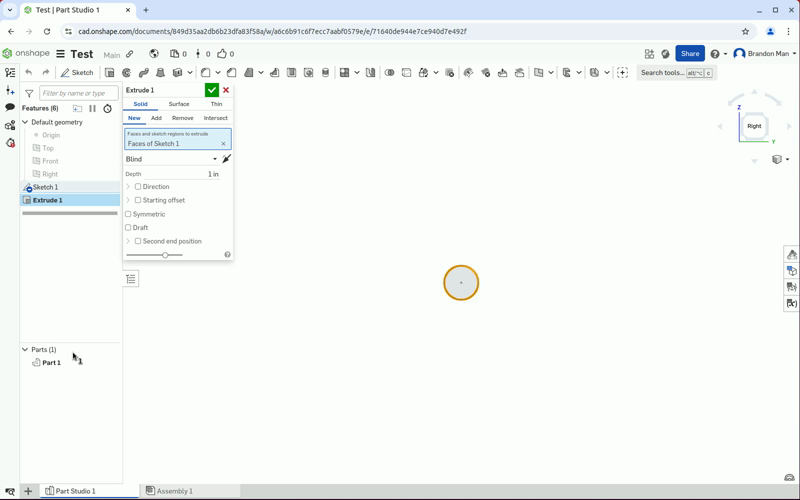
mouse_move(143, 106)
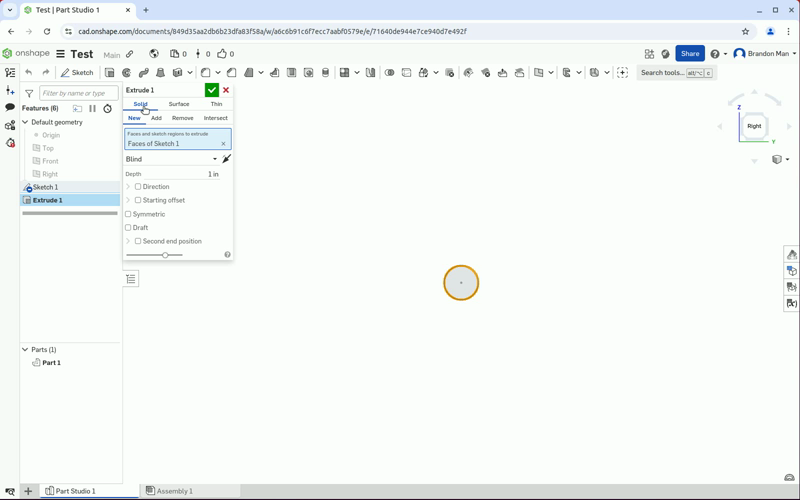
click(143, 106)
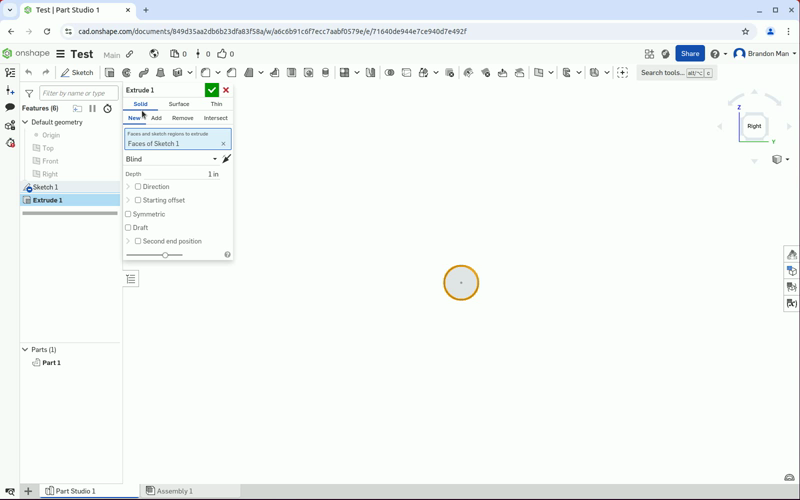
mouse_move(137, 120)
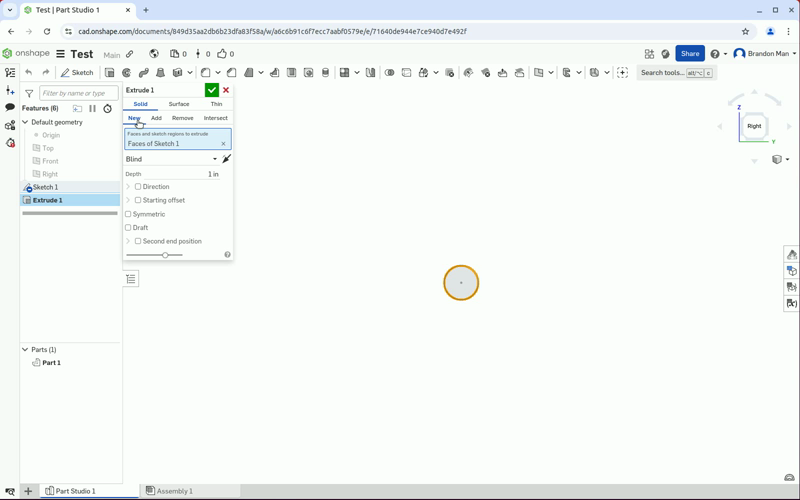
click(137, 120)
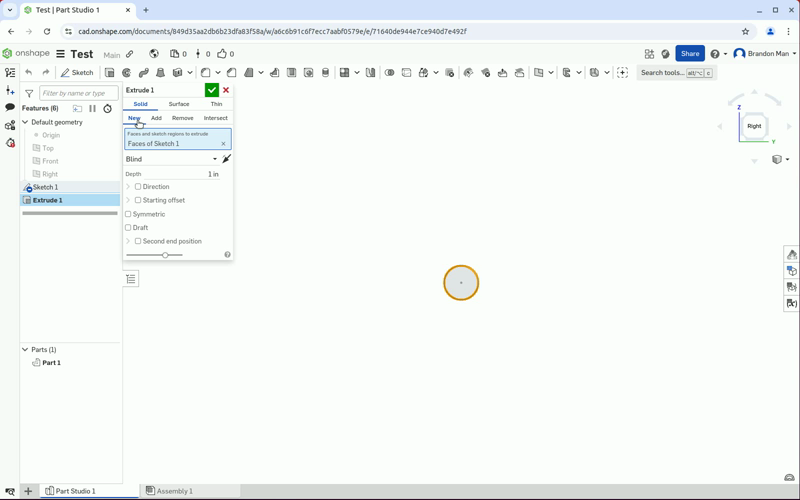
key(tab, 4)
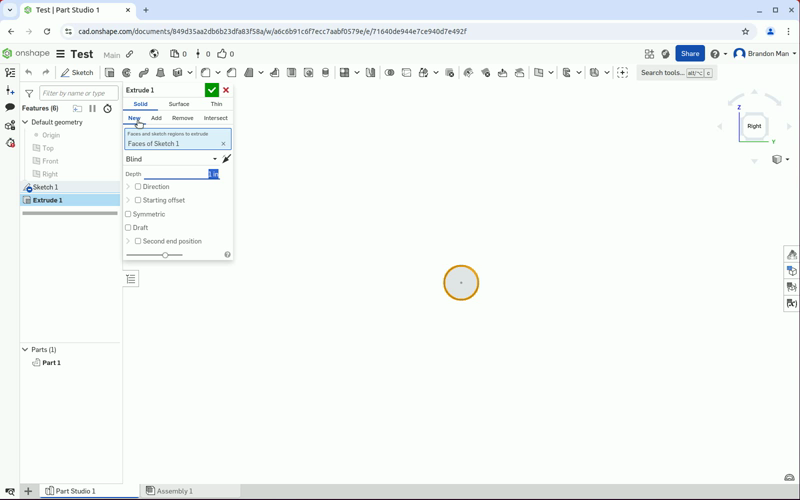
text(27.922)
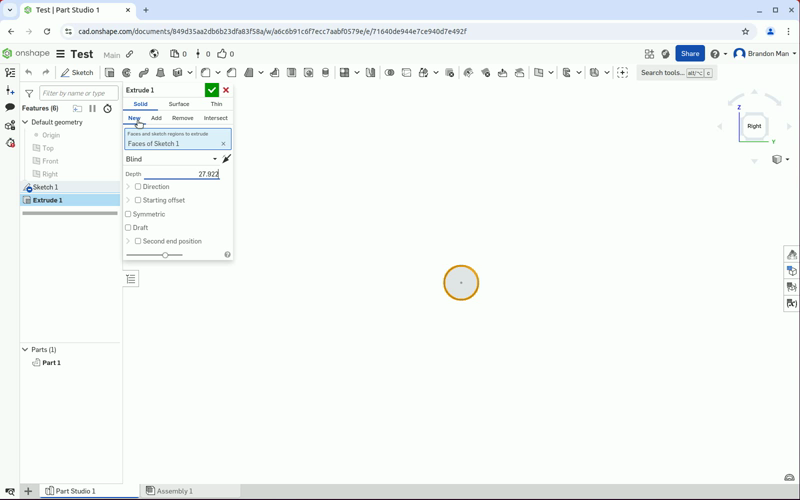
key(tab, 3)
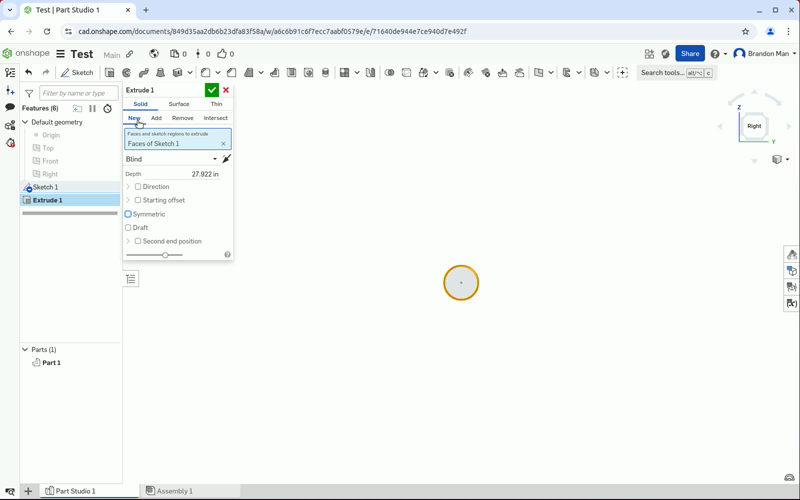
key(space)
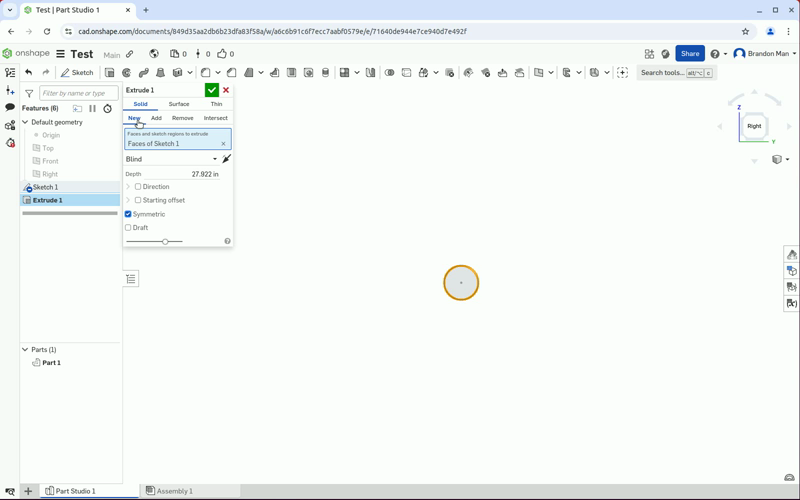
key(enter)
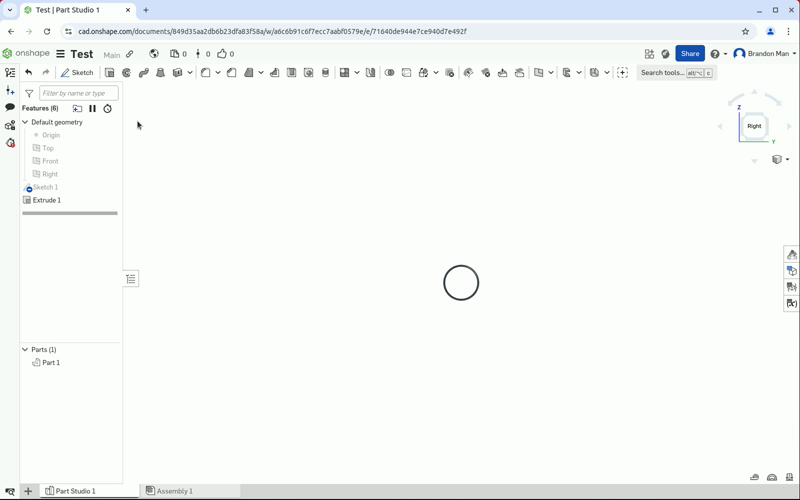
key(shift+h)
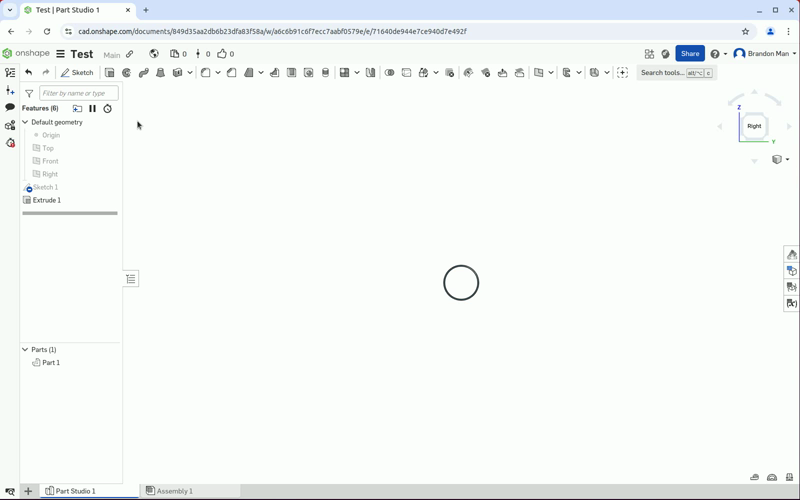
key(shift+h)
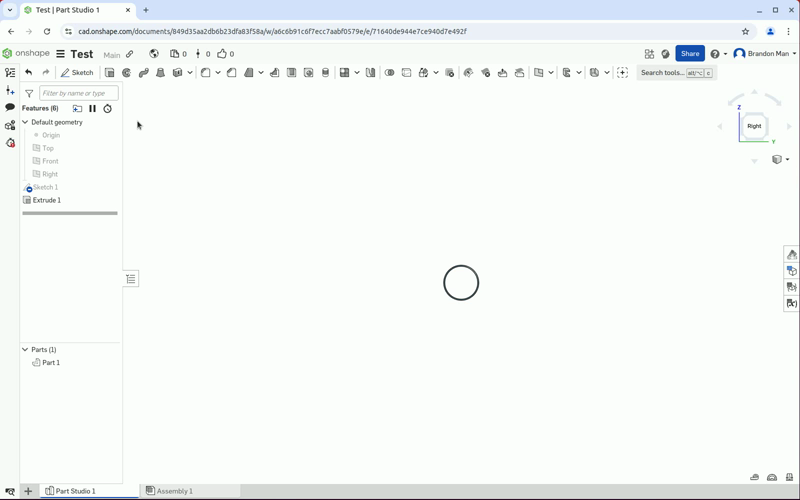
mouse_move(73, 189)
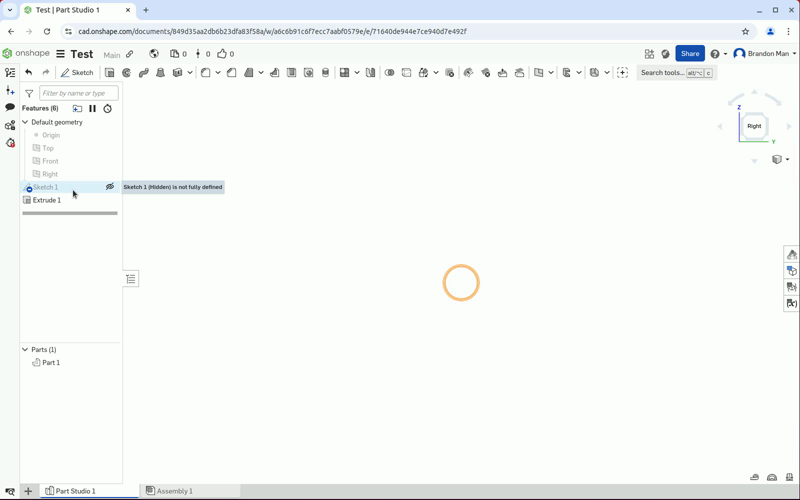
click(73, 189)
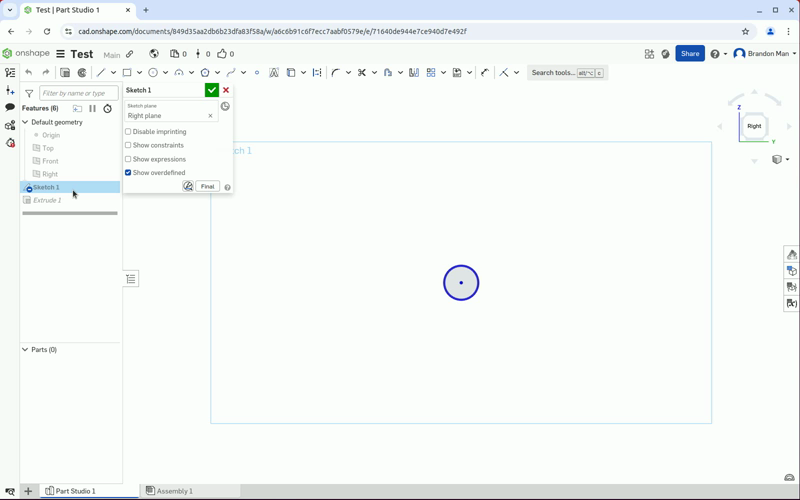
mouse_move(229, 92)
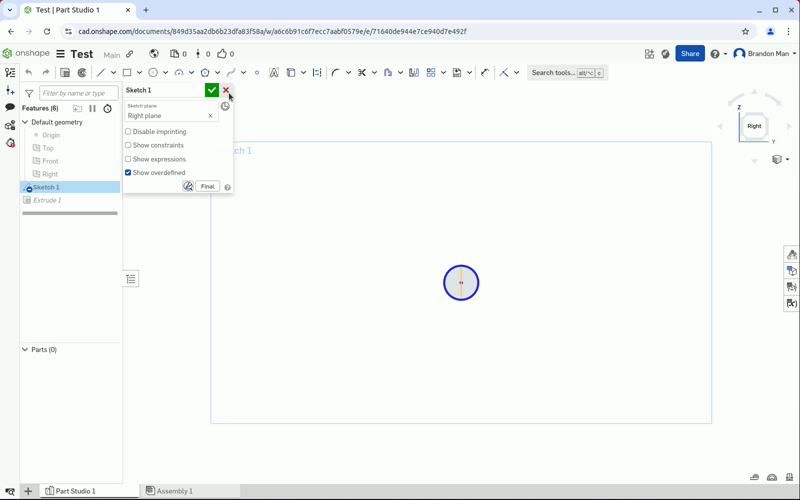
click(229, 92)
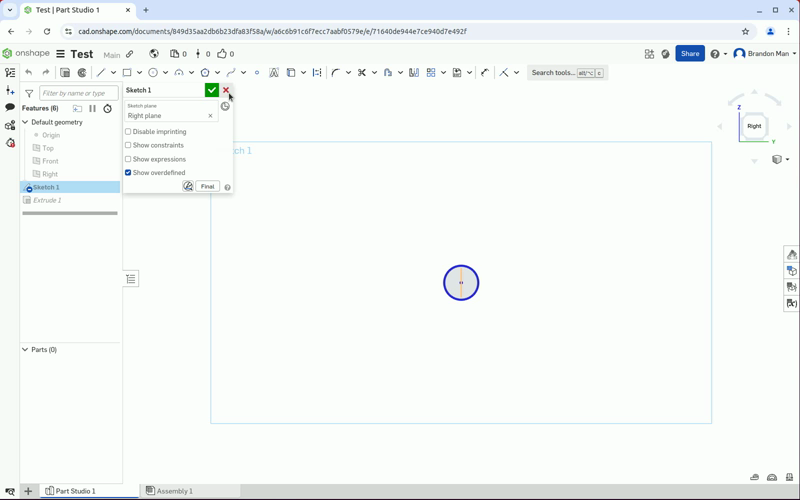
key(shift+s)
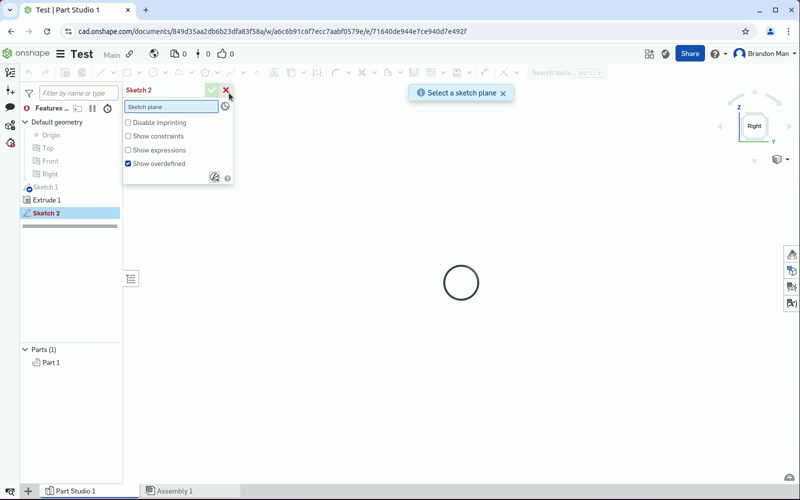
mouse_move(73, 176)
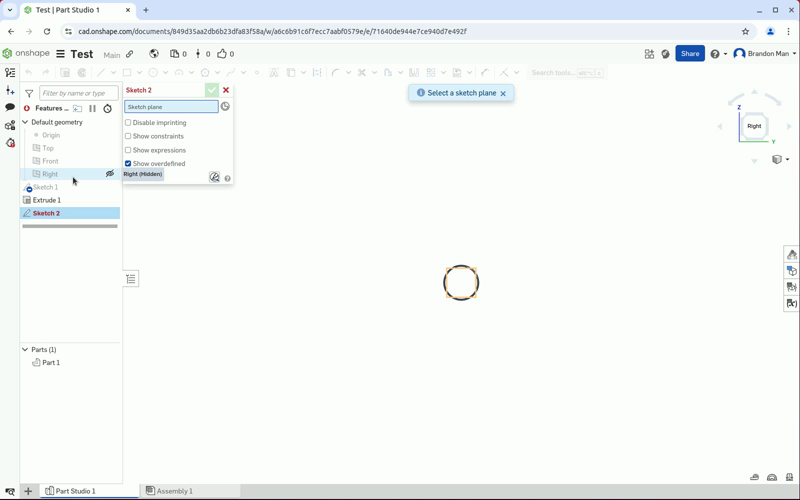
click(73, 176)
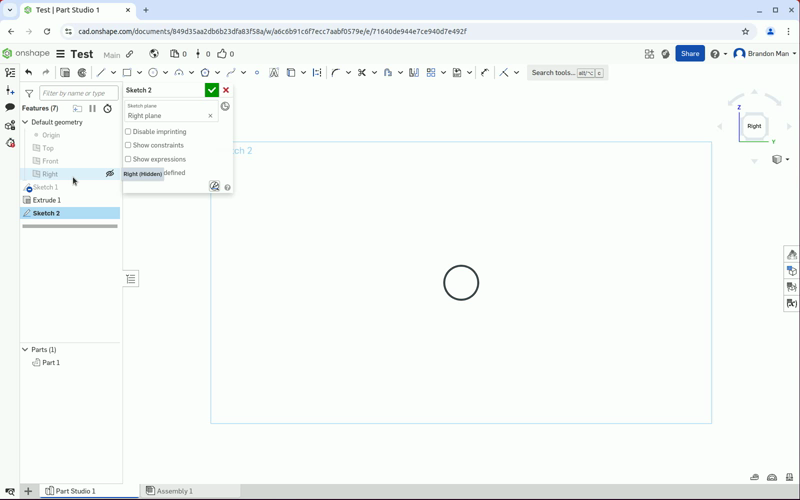
mouse_move(73, 352)
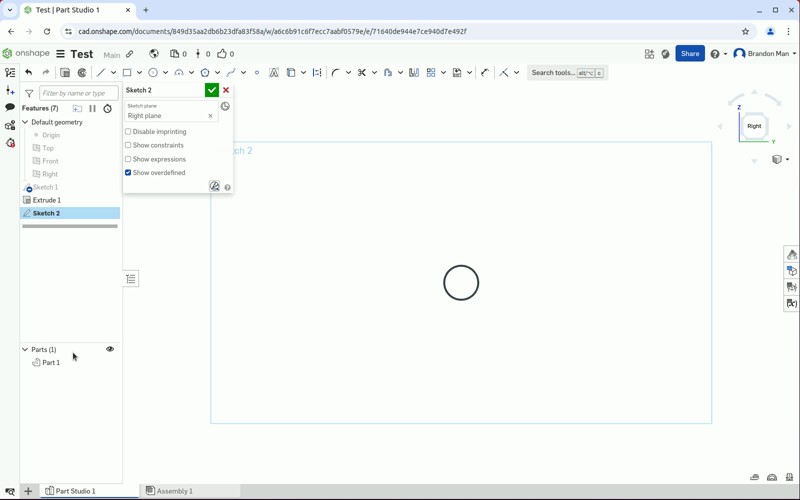
key(y)
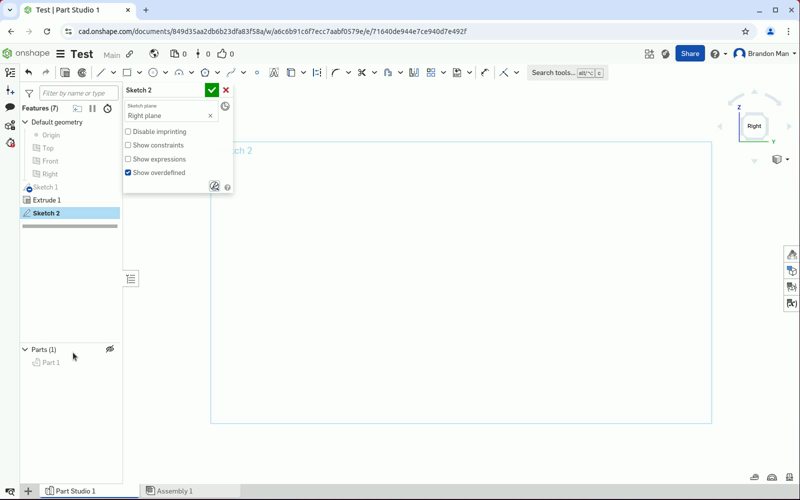
key(c)
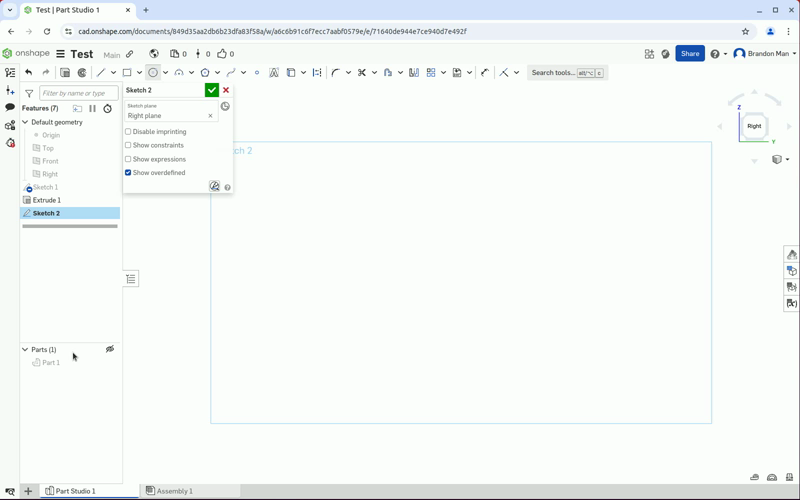
key_down(shift)
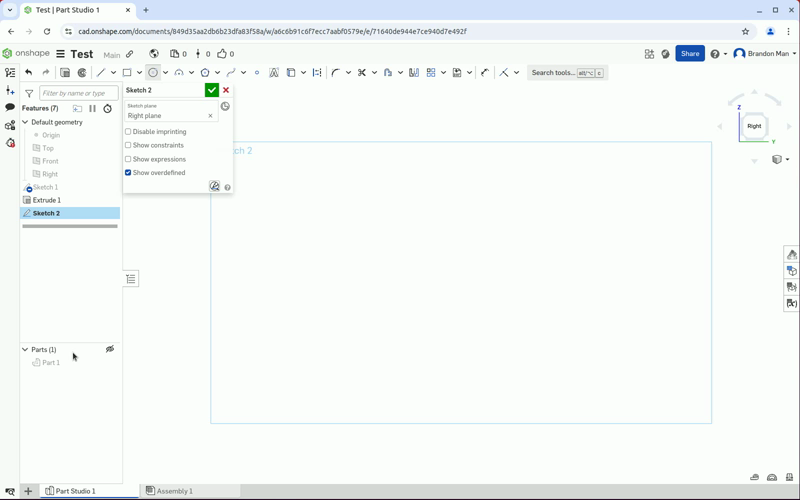
mouse_move(461, 282)
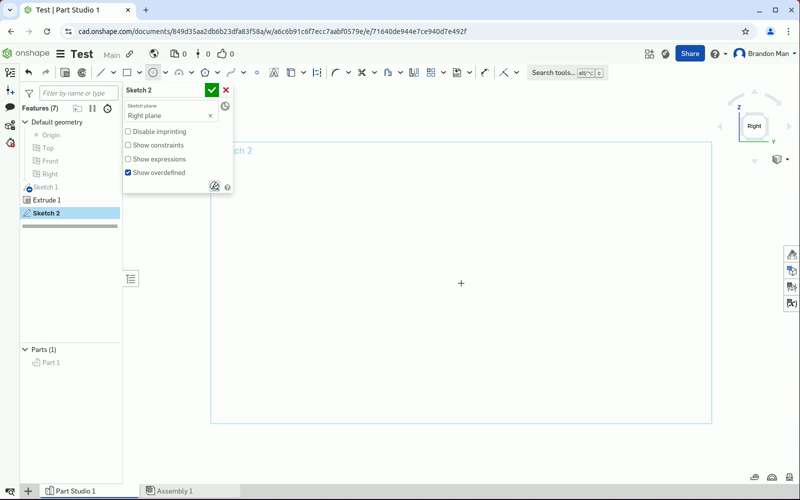
click(461, 282)
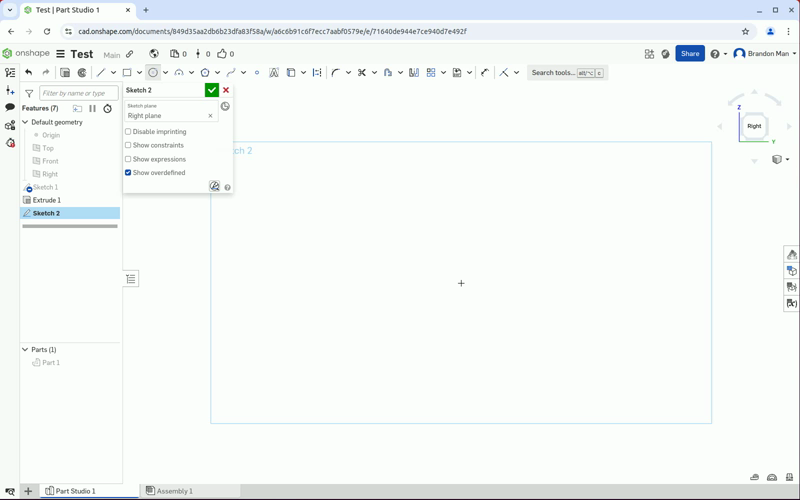
key_up(shift)
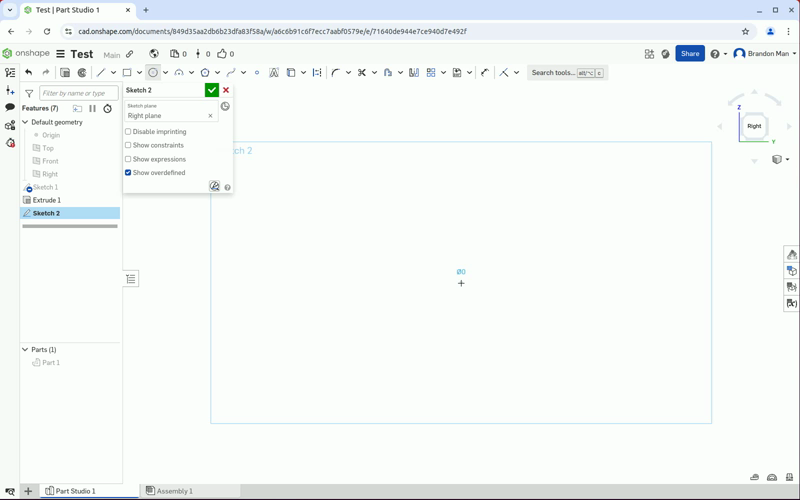
mouse_move(479, 282)
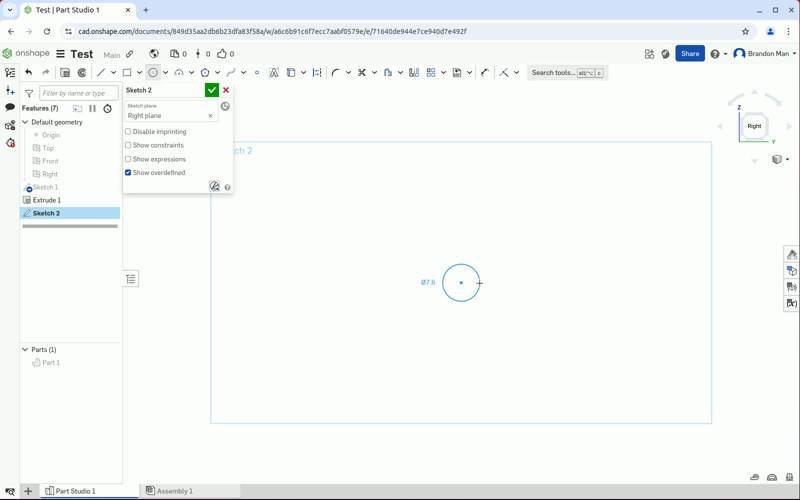
click(479, 282)
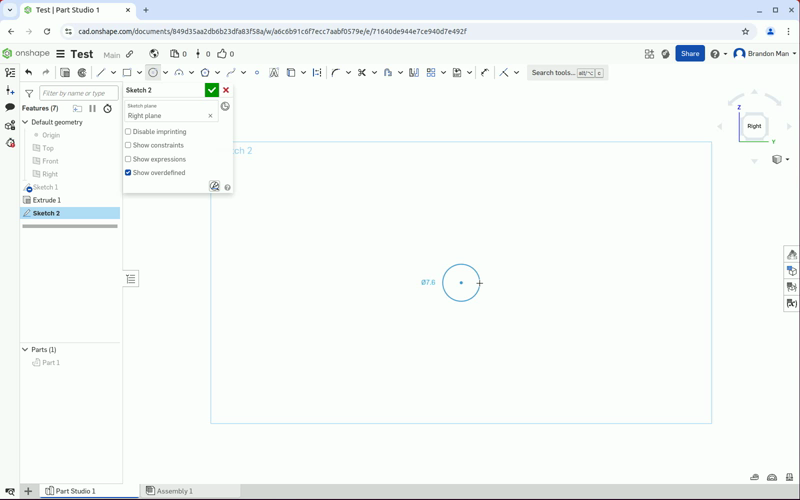
key(esc)
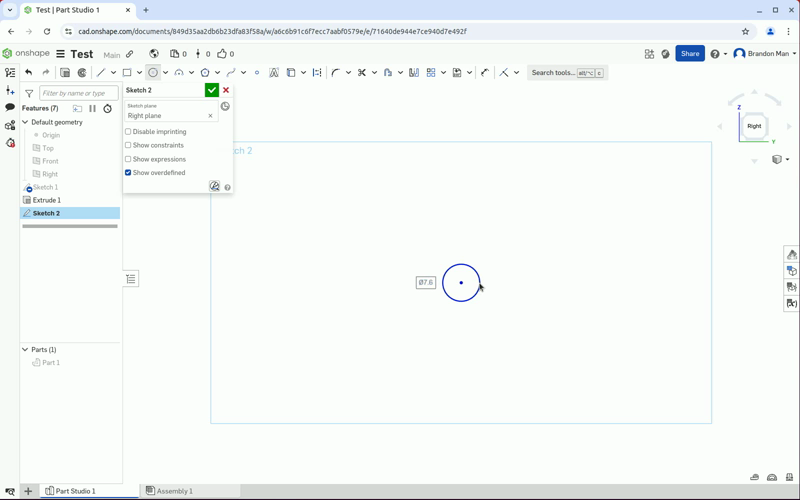
key(c)
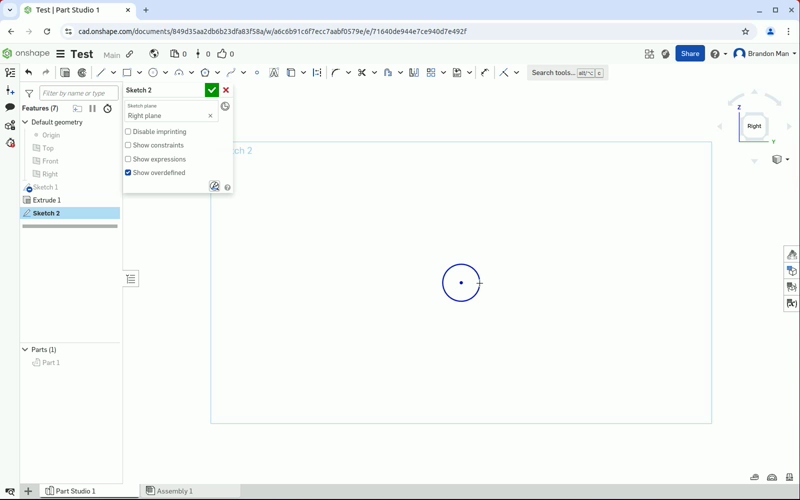
key_down(shift)
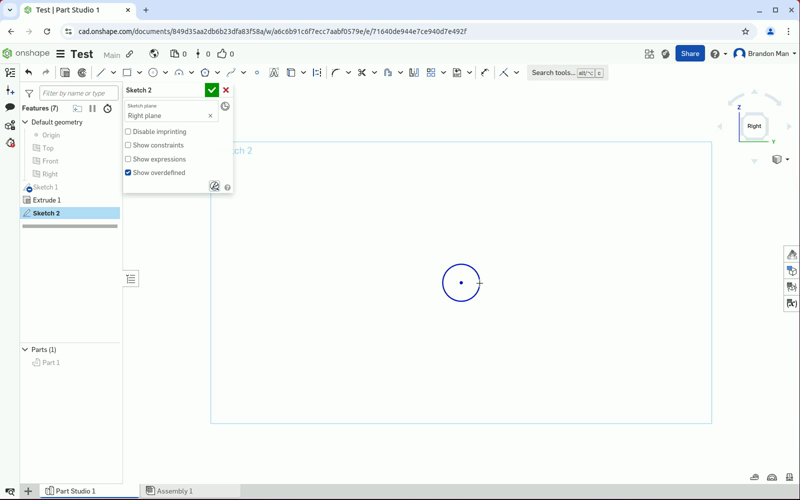
mouse_move(461, 282)
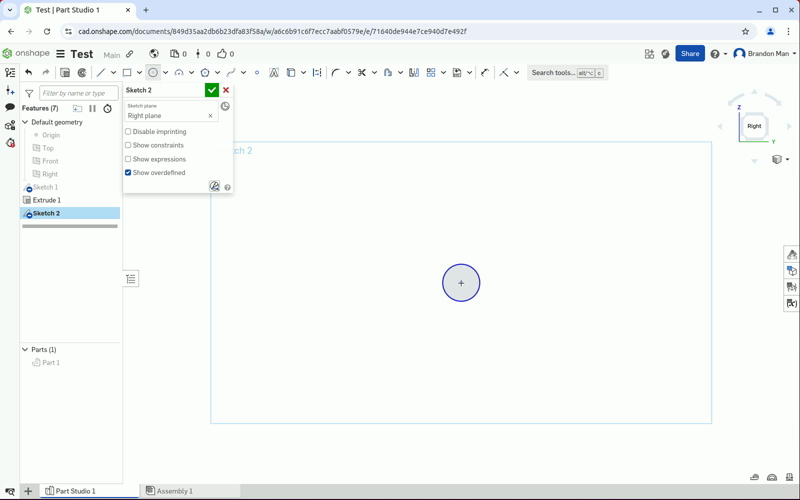
click(461, 282)
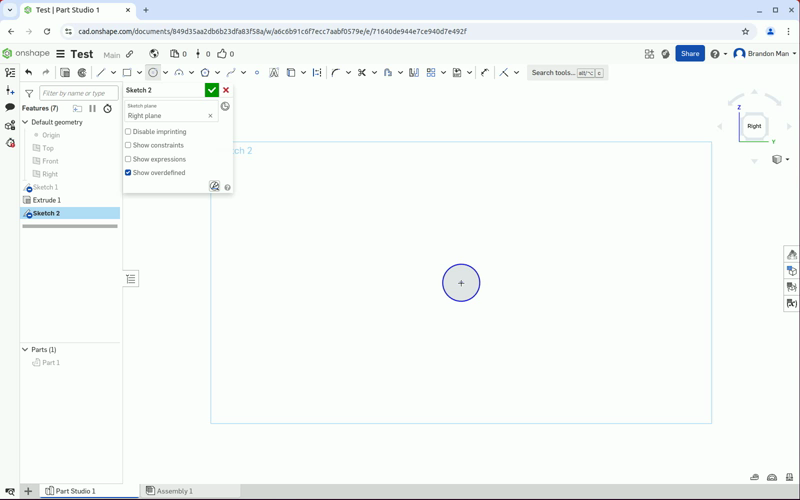
key_up(shift)
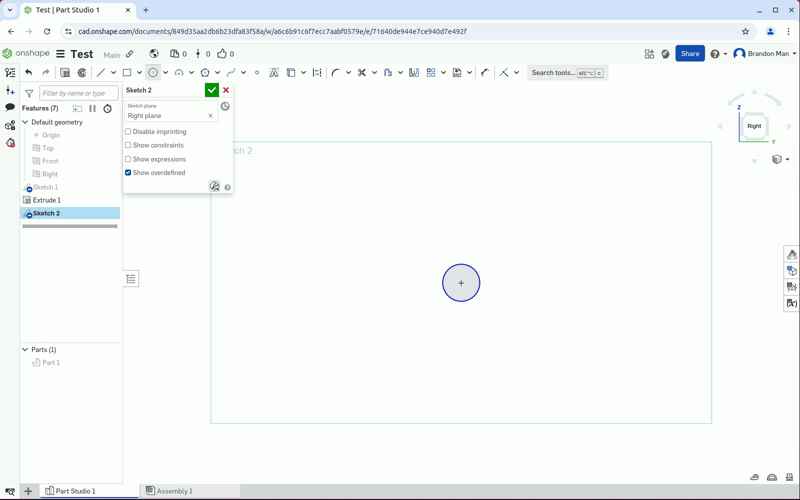
mouse_move(478, 282)
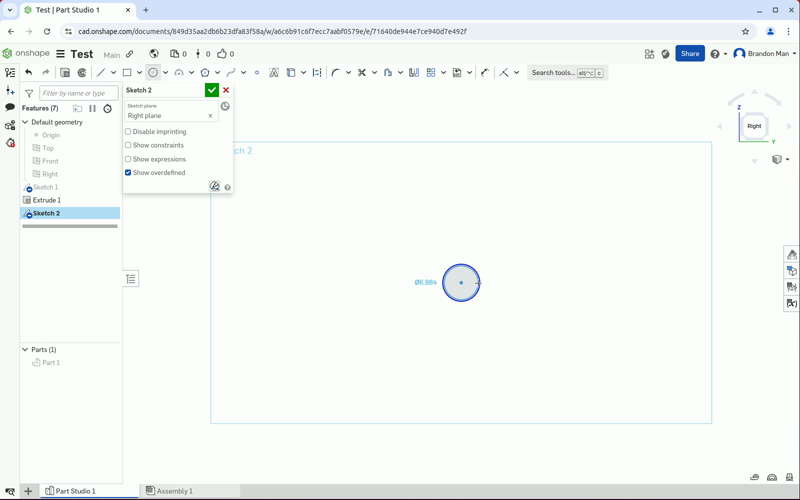
scroll(6)
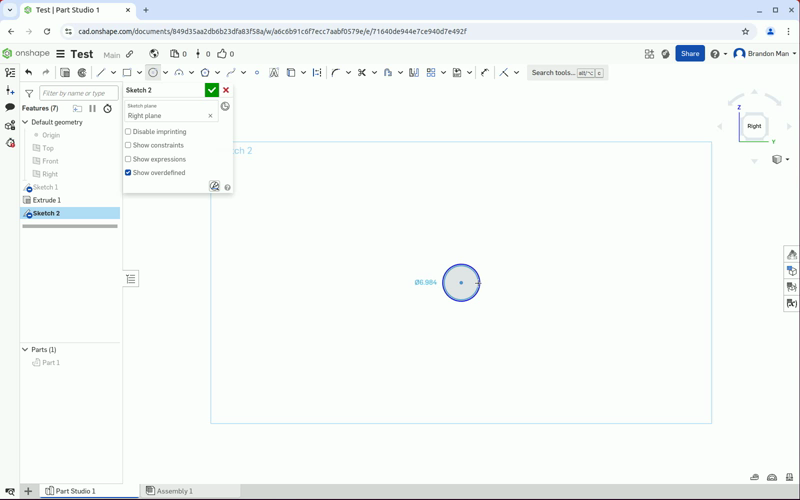
scroll(6)
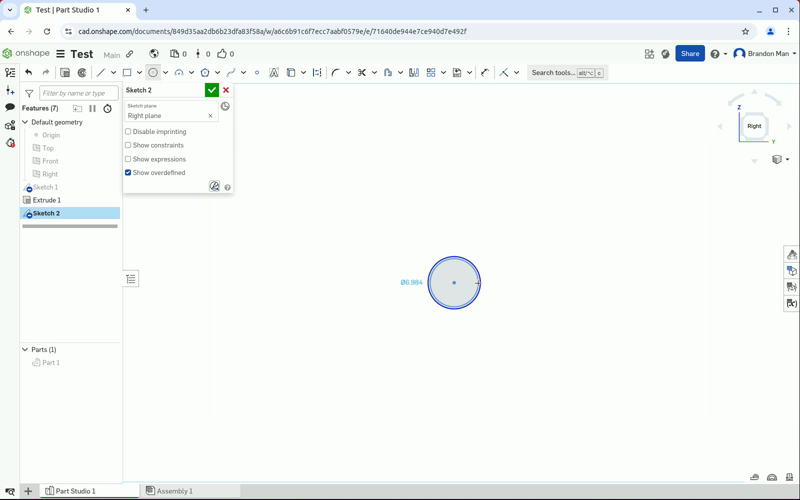
scroll(6)
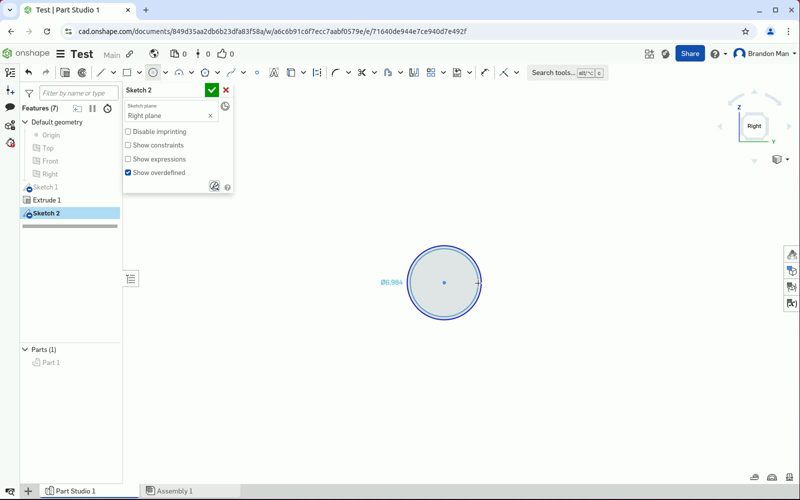
scroll(6)
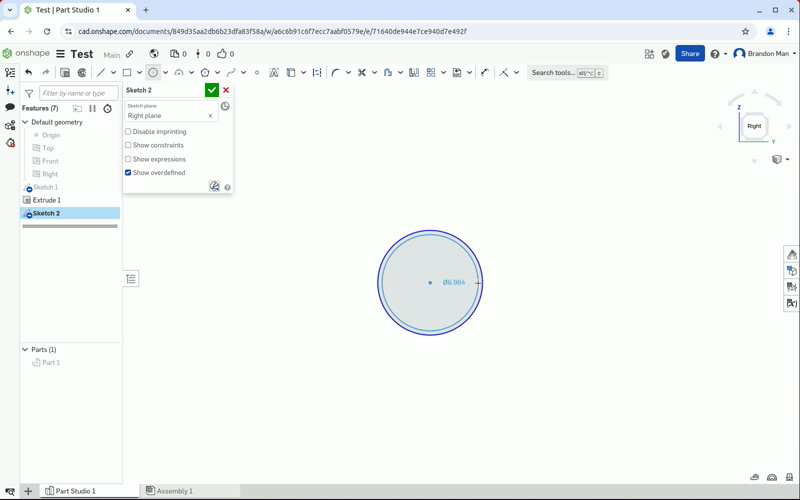
scroll(6)
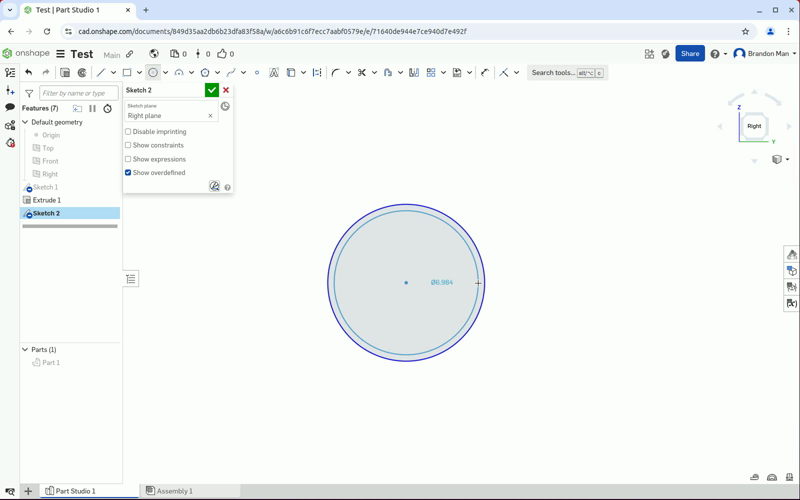
scroll(6)
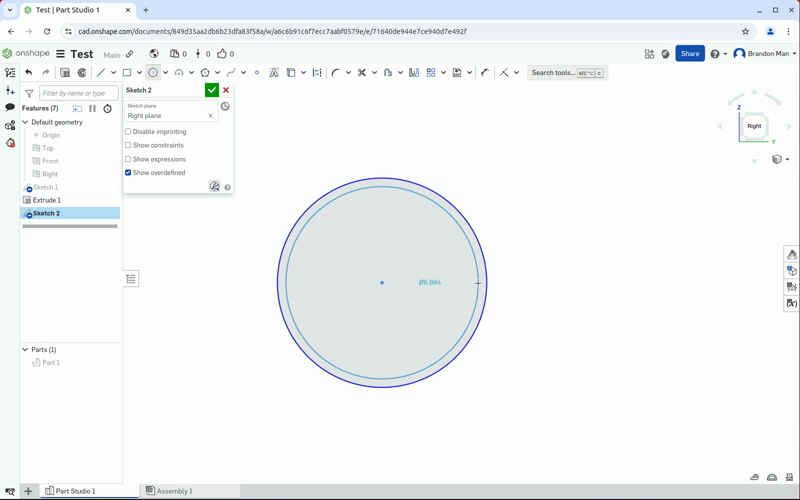
scroll(6)
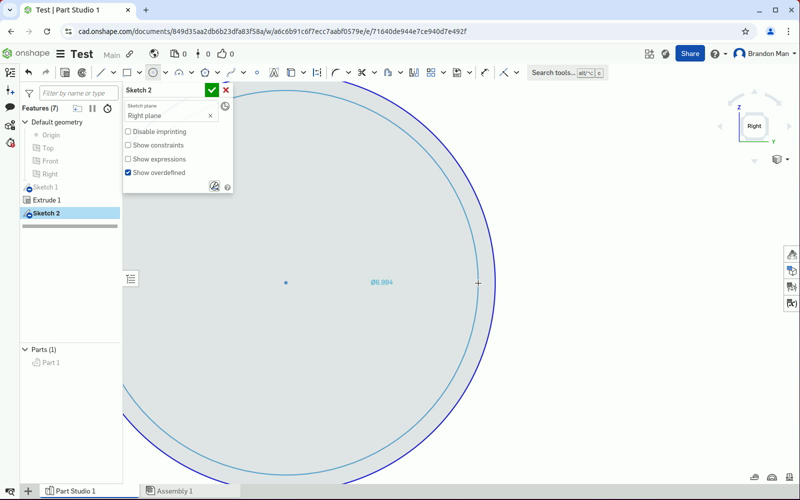
click(478, 282)
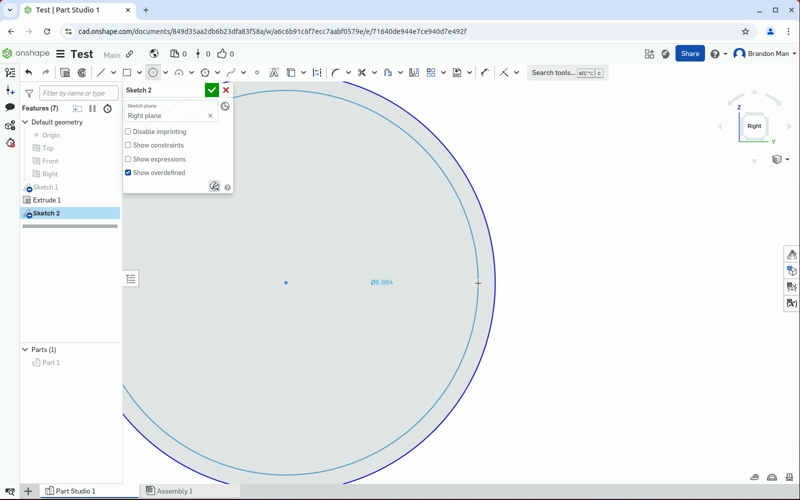
scroll(-6)
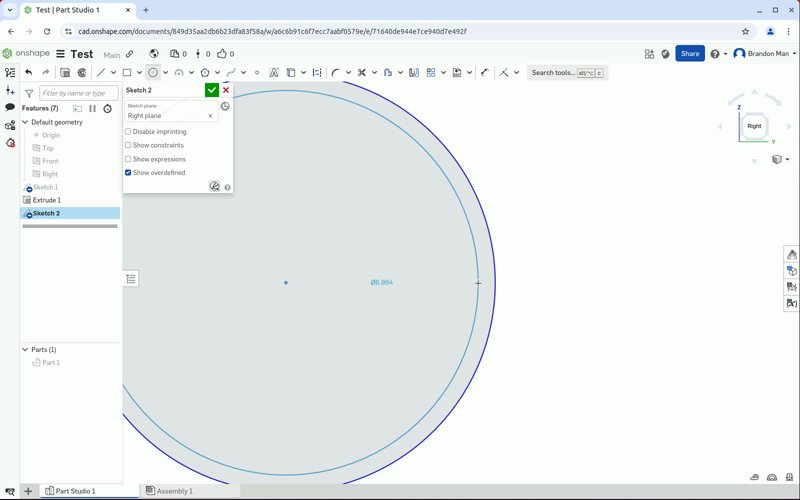
scroll(-6)
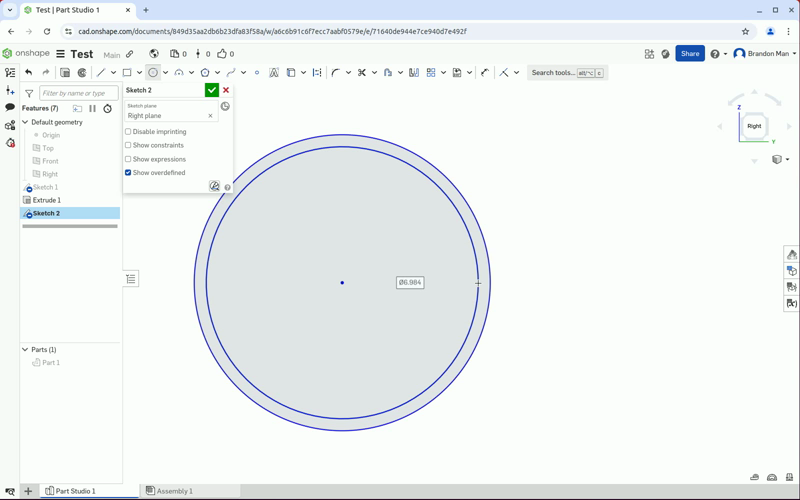
scroll(-6)
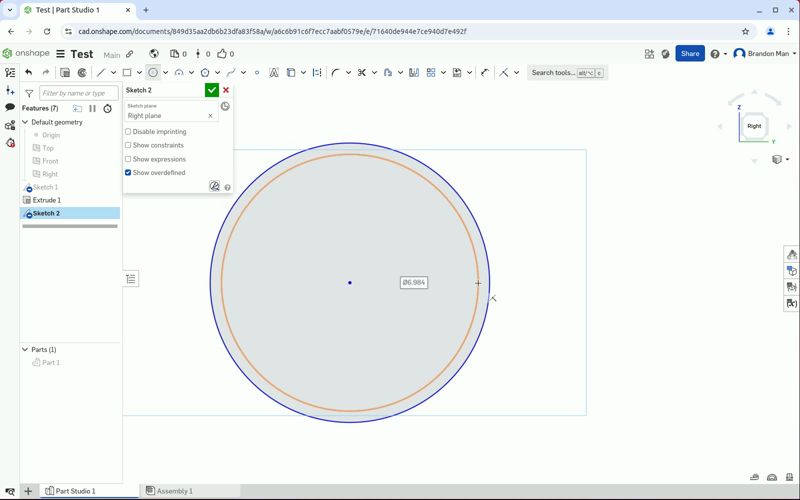
scroll(-6)
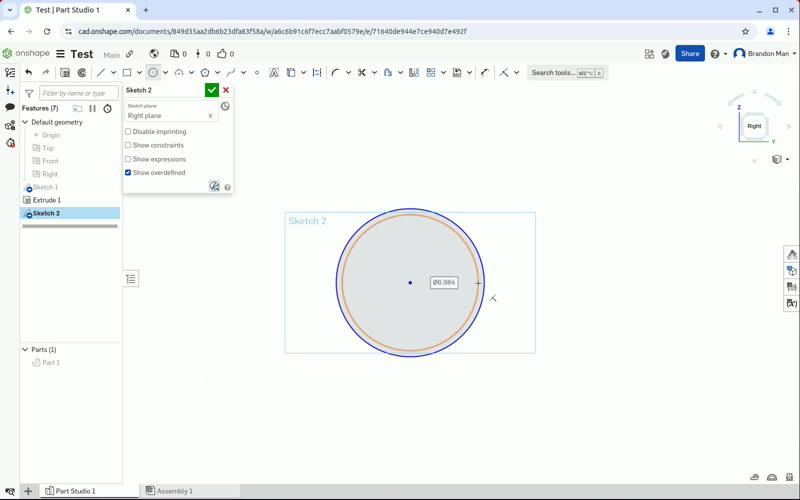
scroll(-6)
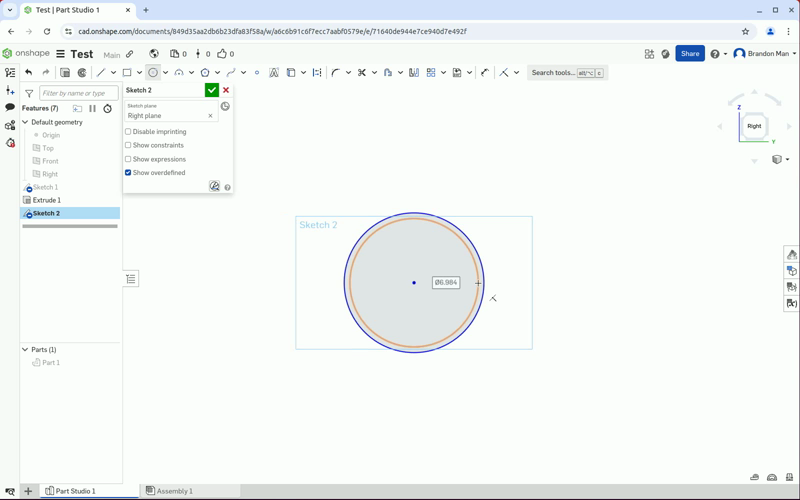
scroll(-6)
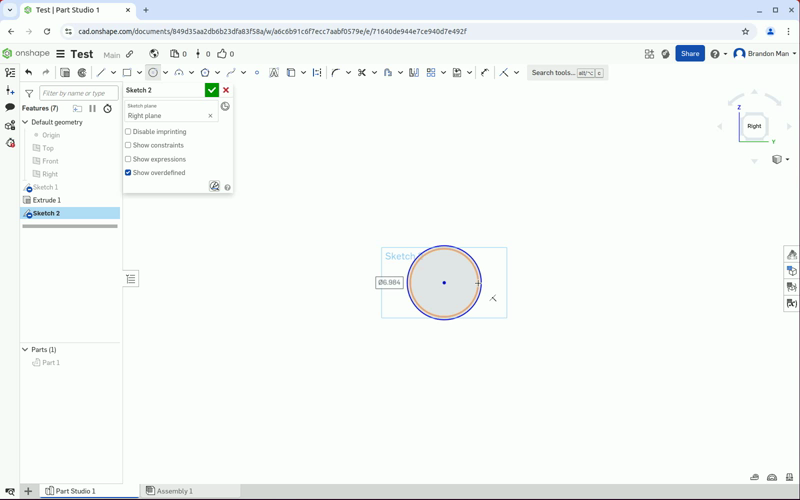
scroll(-6)
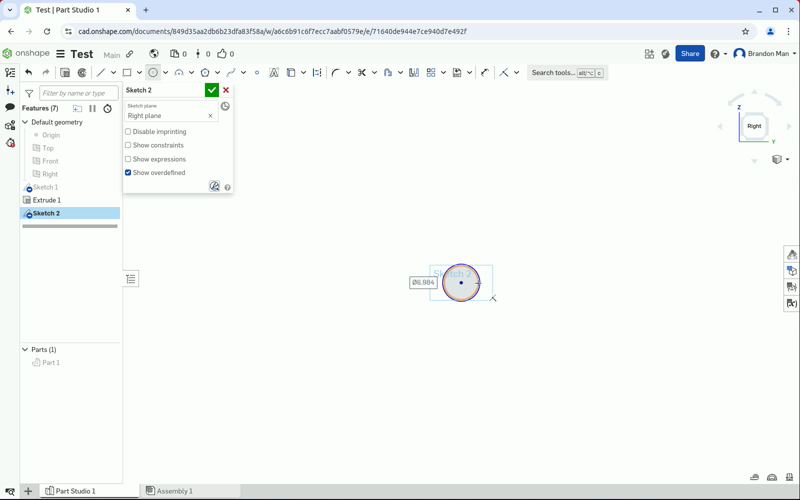
key(esc)
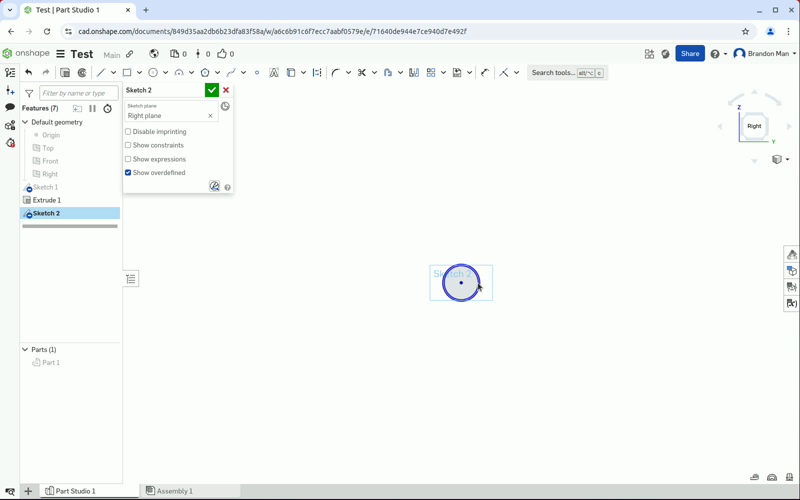
mouse_move(468, 299)
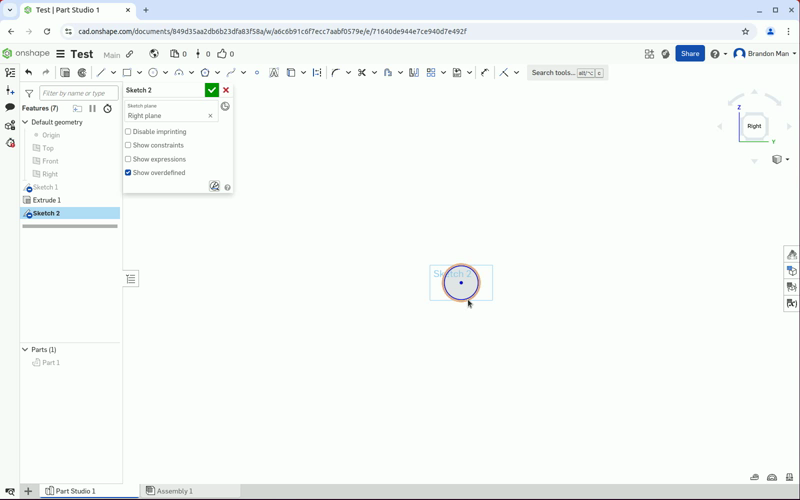
scroll(6)
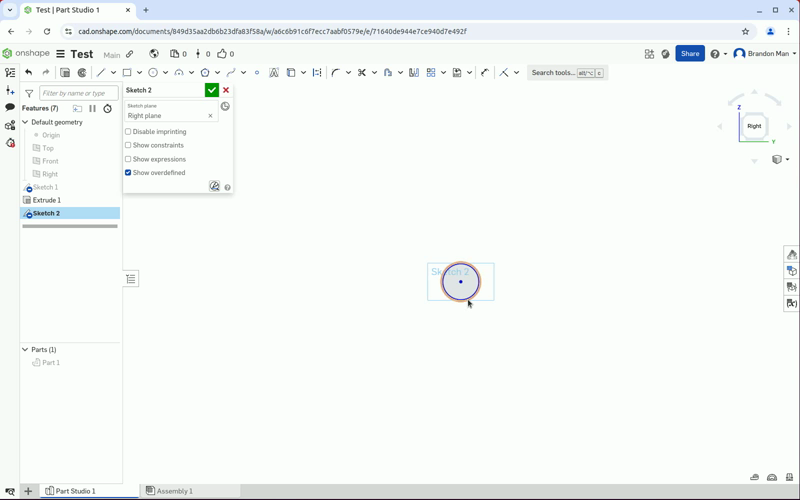
scroll(6)
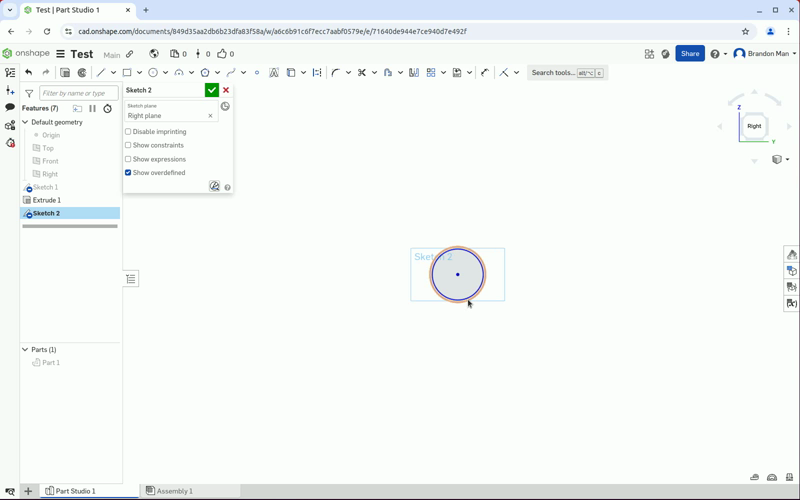
scroll(6)
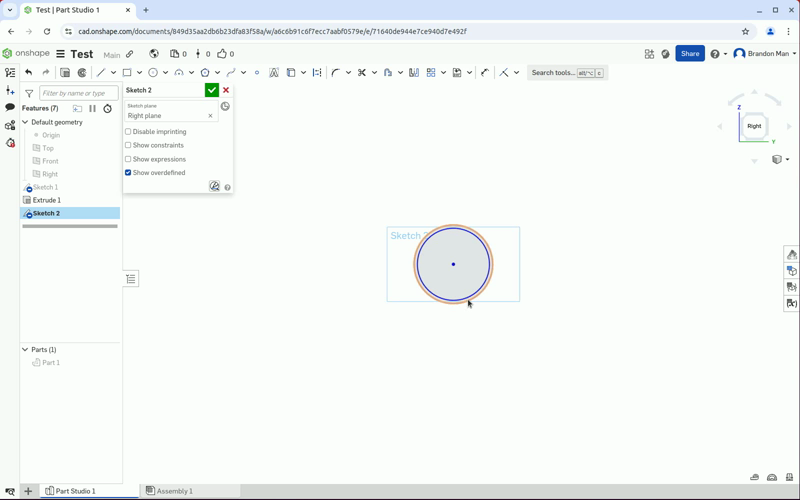
scroll(6)
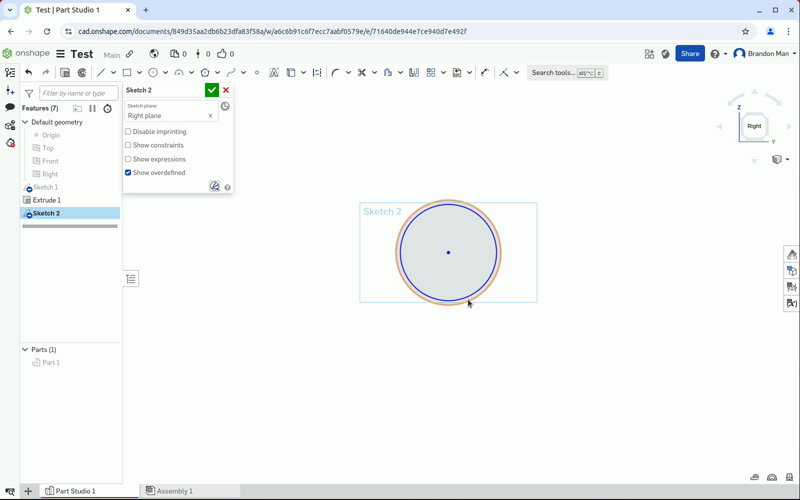
scroll(6)
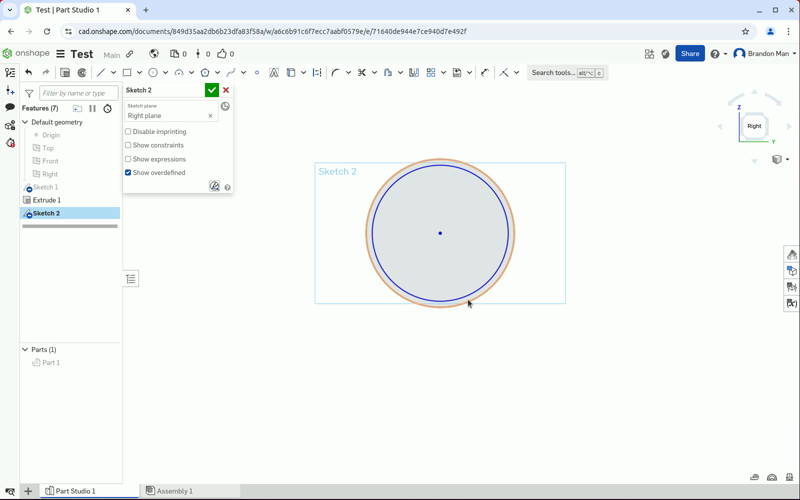
scroll(6)
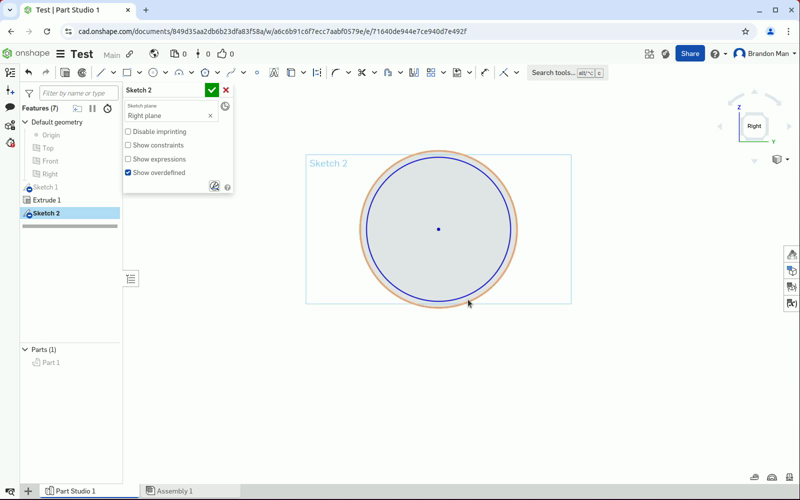
scroll(6)
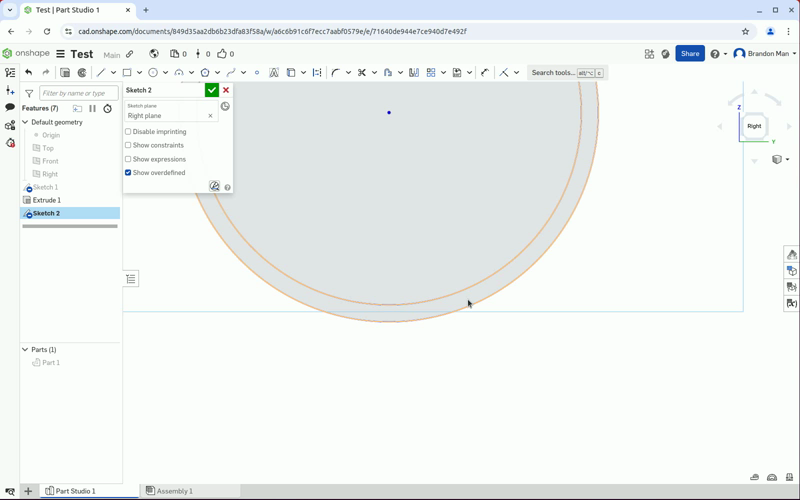
click(468, 299)
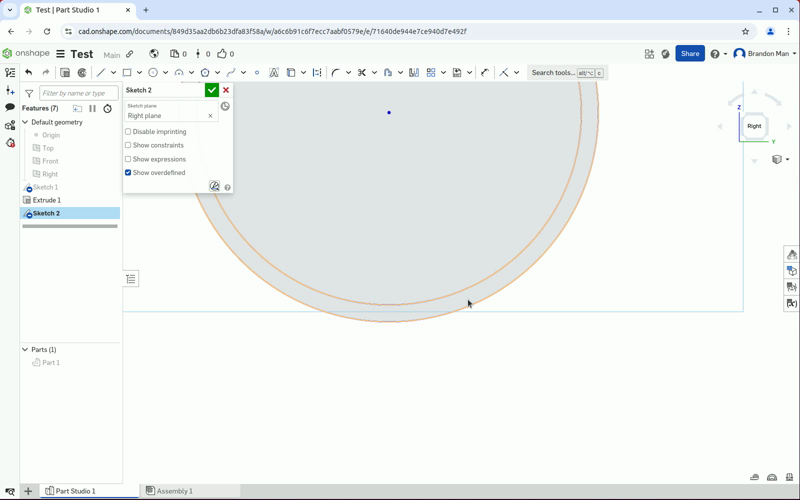
scroll(-6)
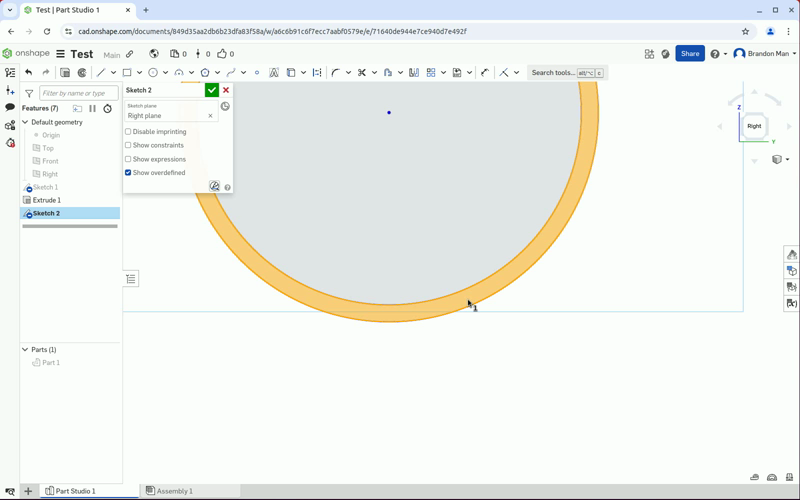
scroll(-6)
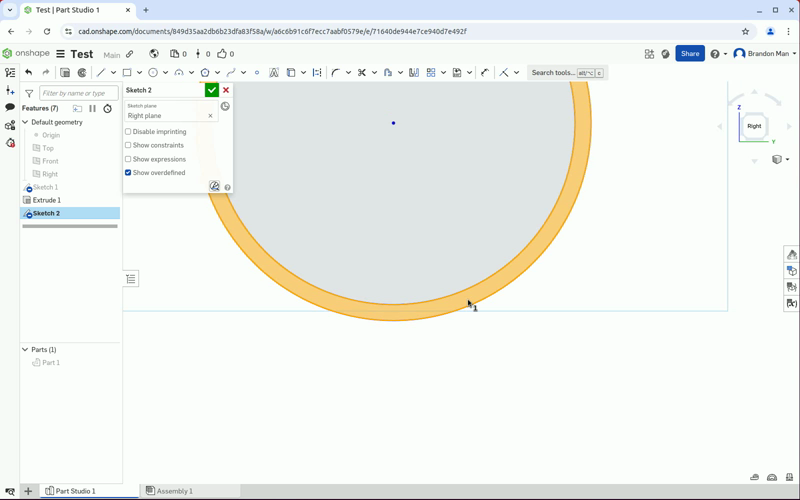
scroll(-6)
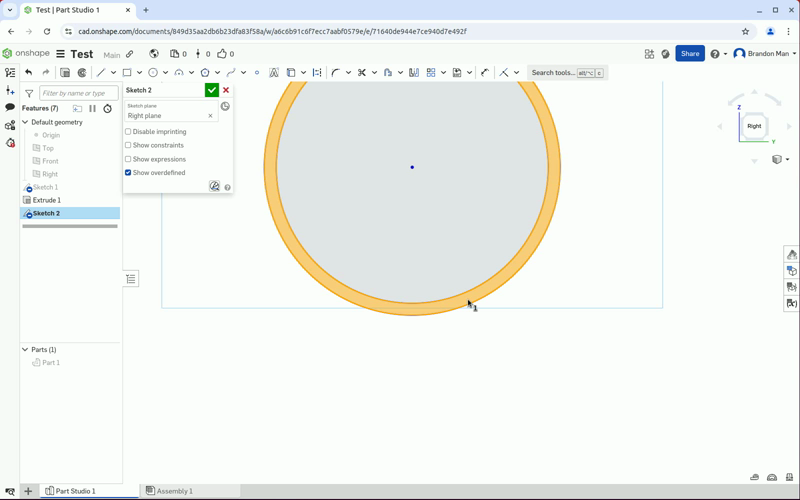
scroll(-6)
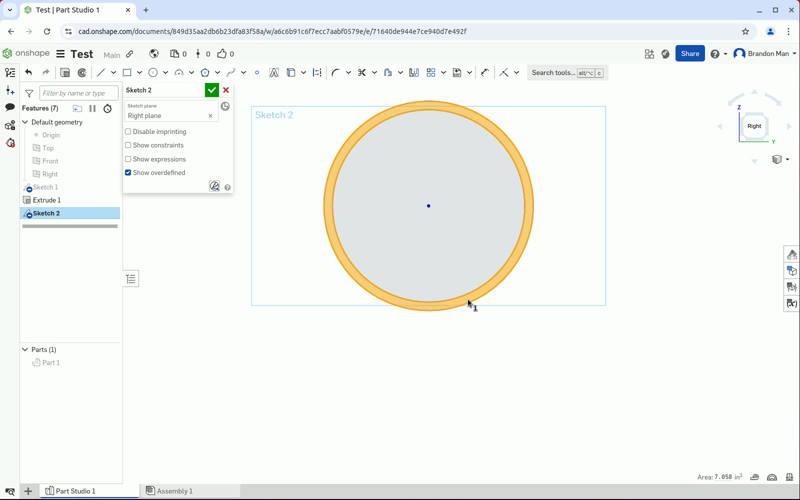
scroll(-6)
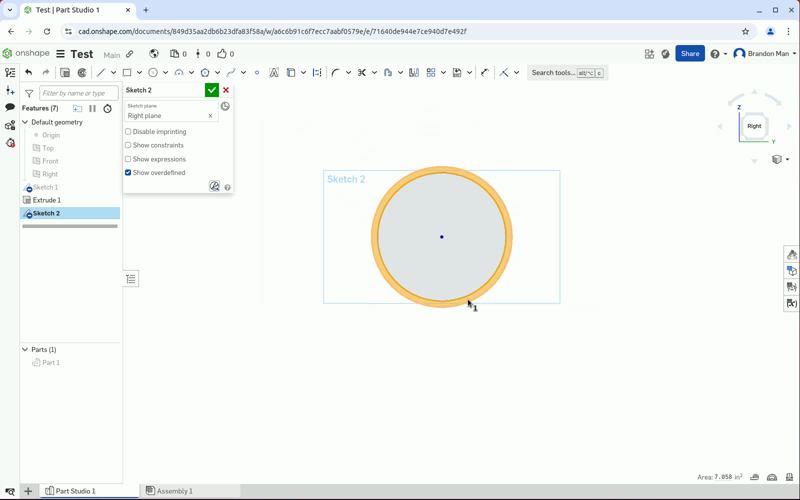
scroll(-6)
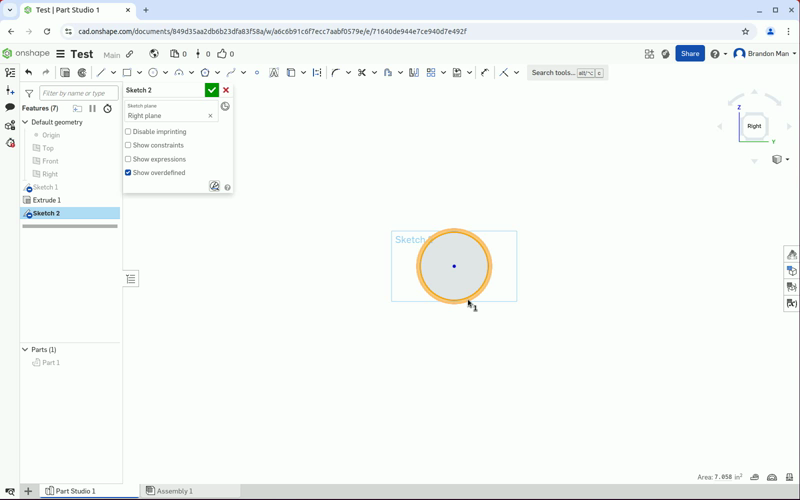
scroll(-6)
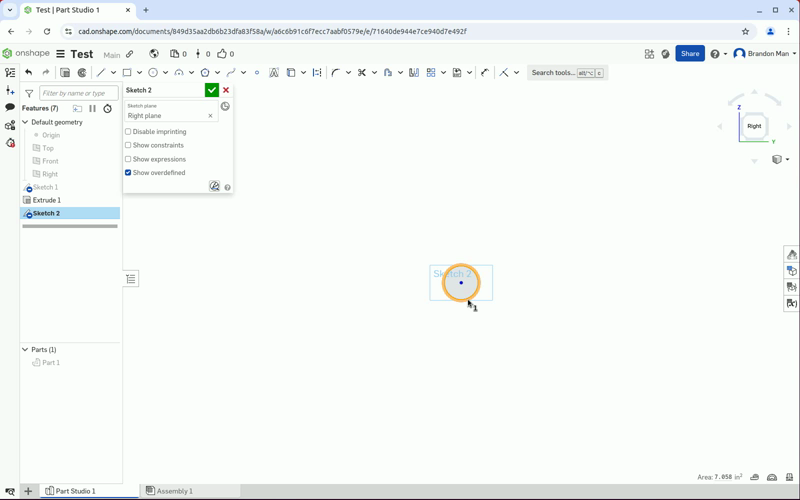
mouse_move(73, 352)
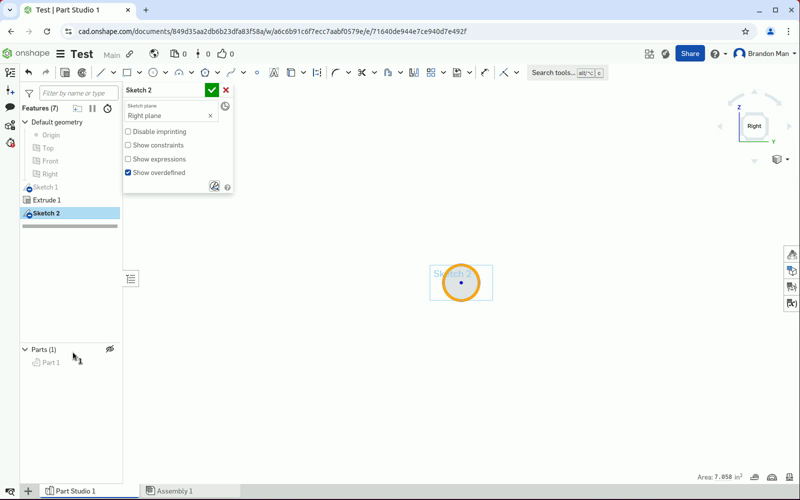
key(shift+y)
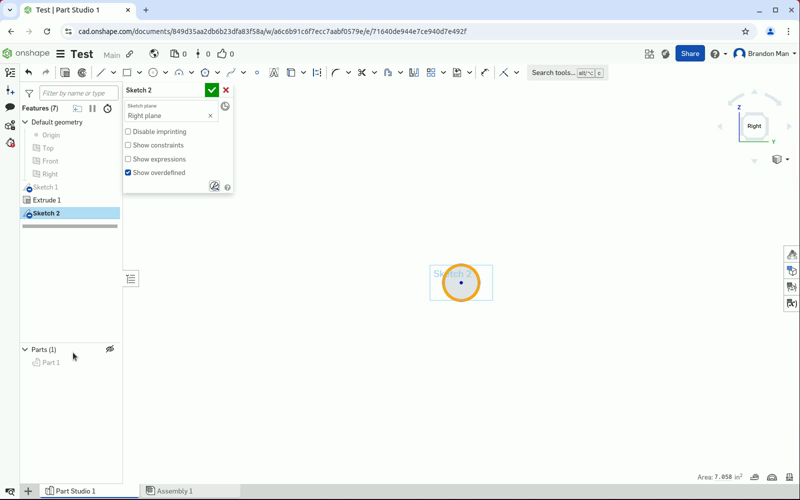
key(shift+e)
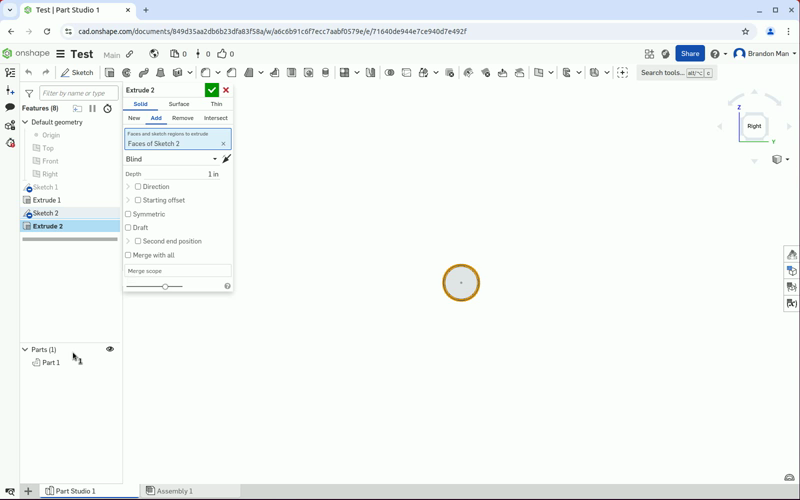
mouse_move(143, 106)
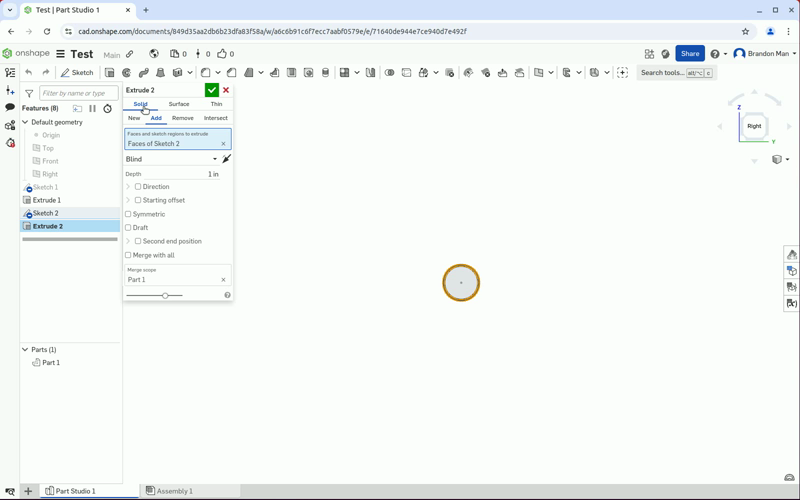
click(143, 106)
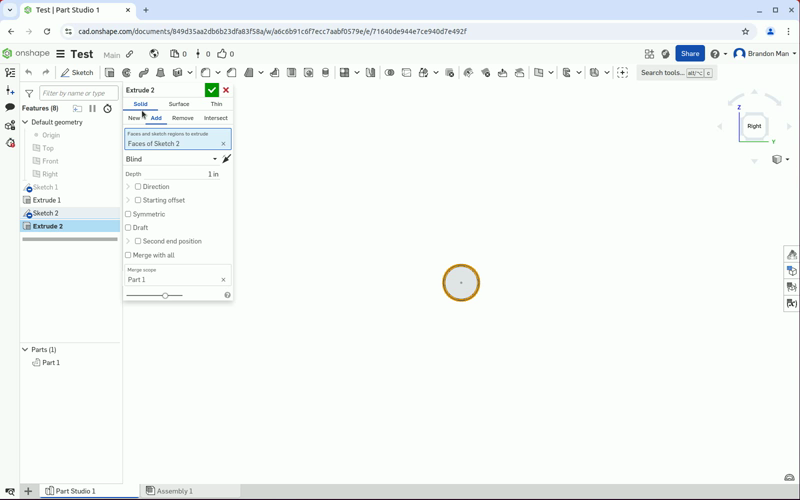
mouse_move(137, 120)
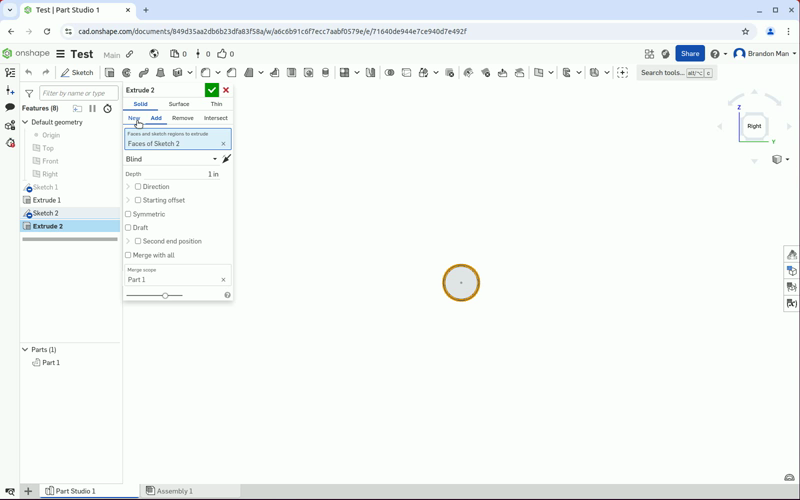
click(137, 120)
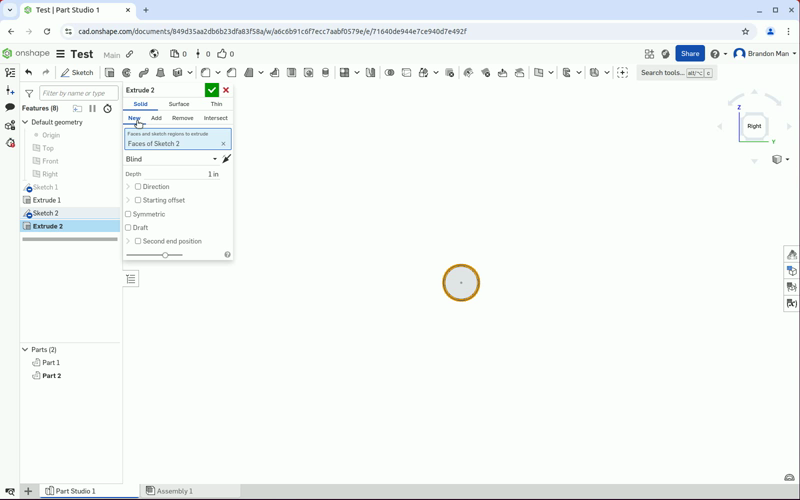
key(tab, 4)
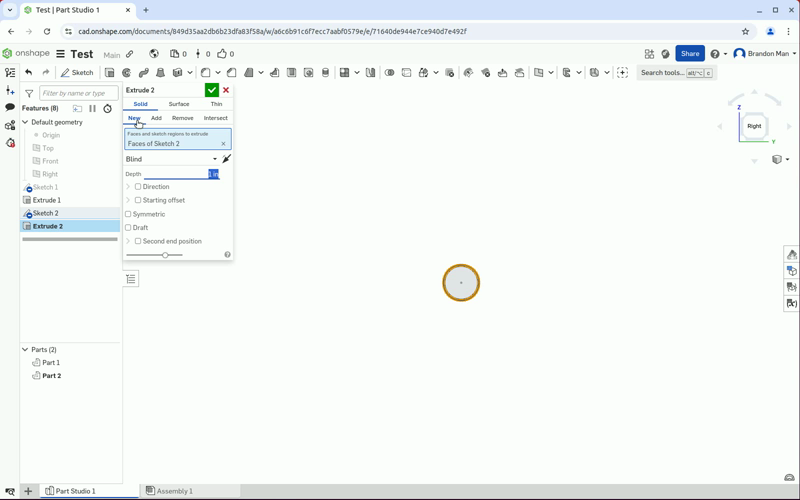
text(27.922)
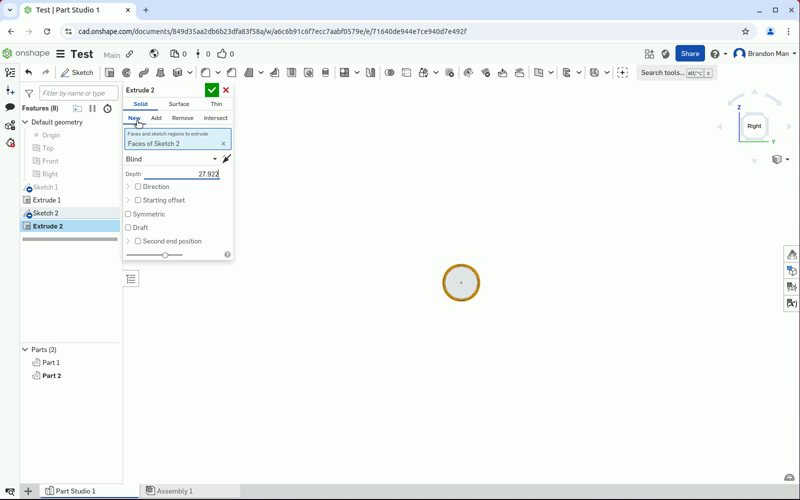
key(tab, 3)
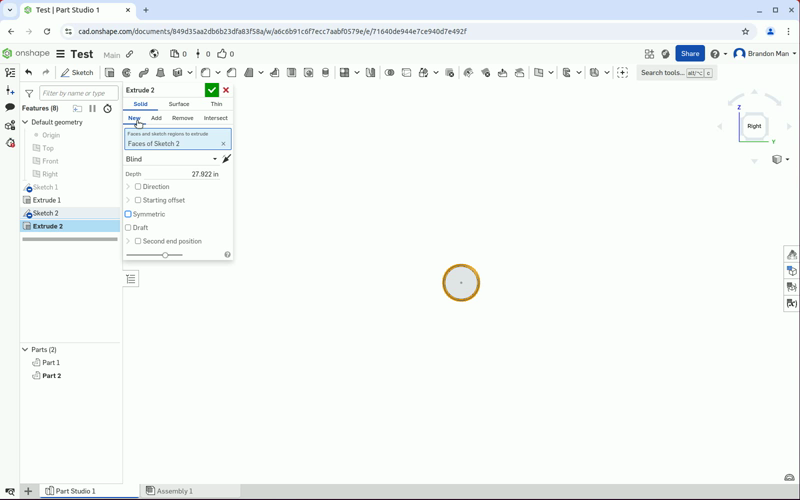
key(space)
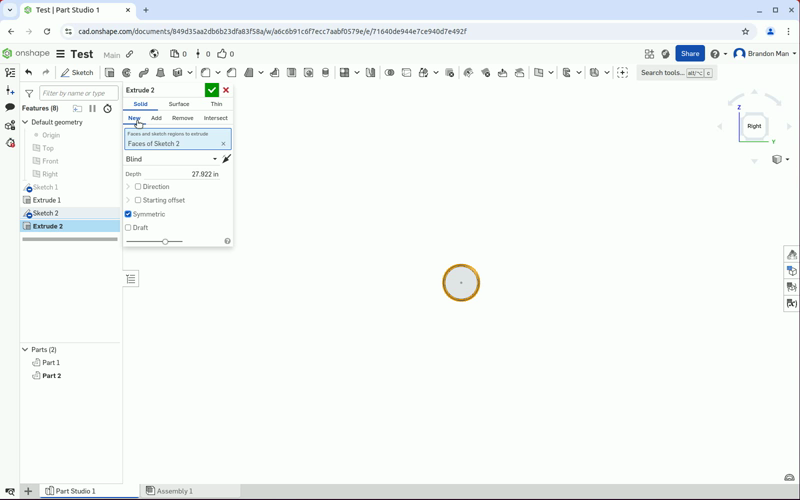
key(enter)
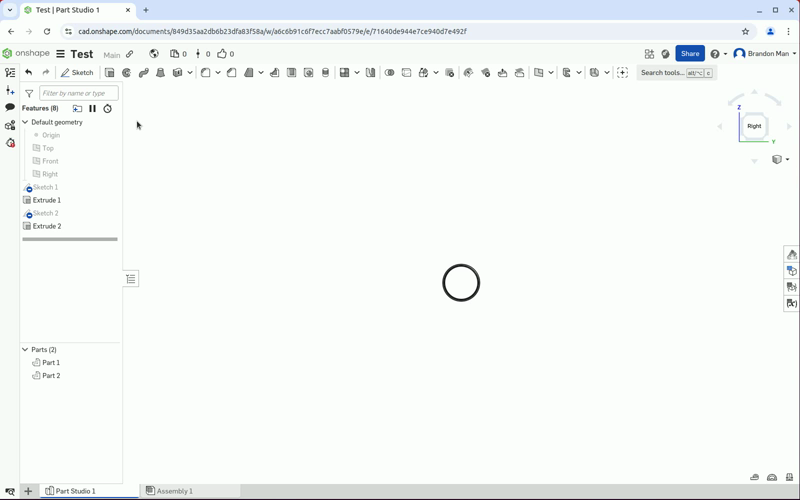
key(shift+h)
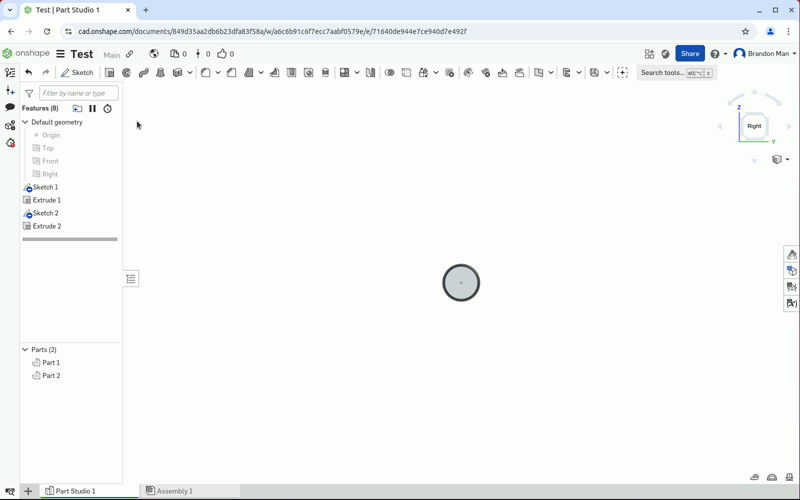
key(shift+h)
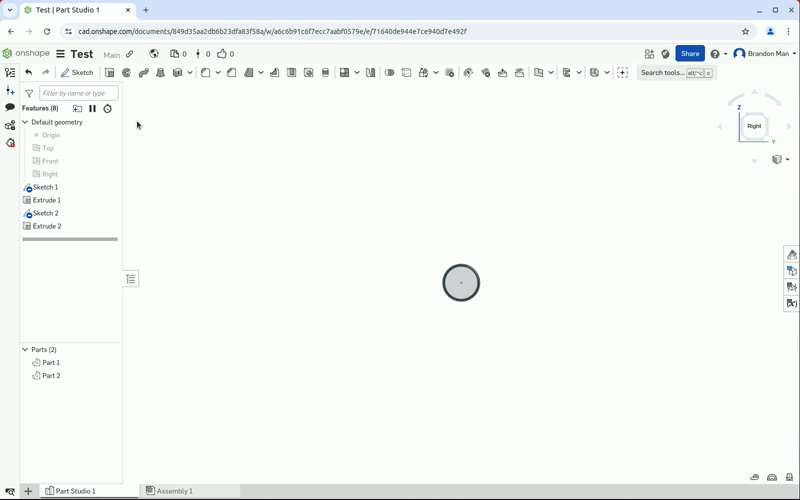
key(shift+7)
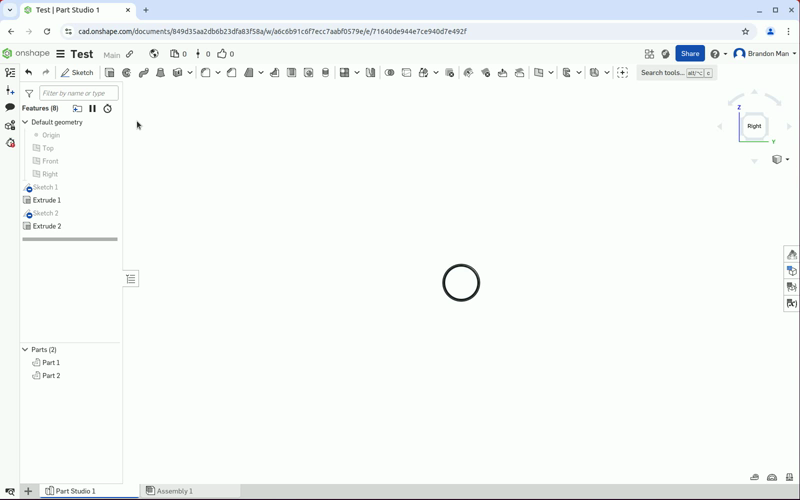
key(right, 2)
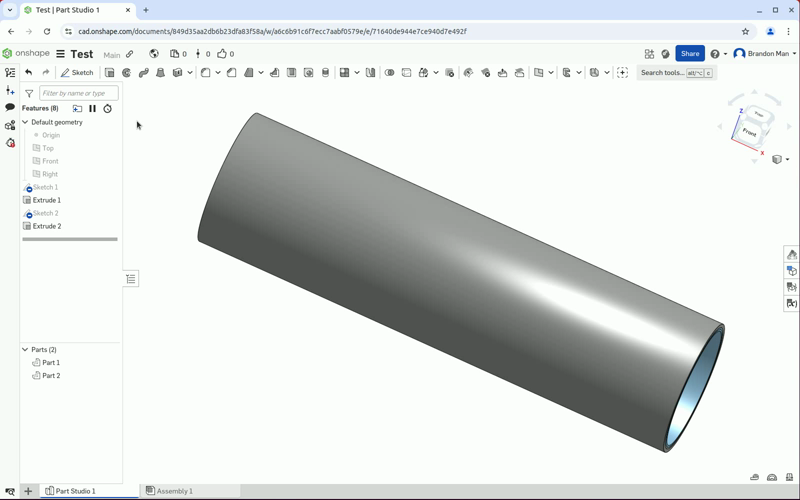
key(down, 2)
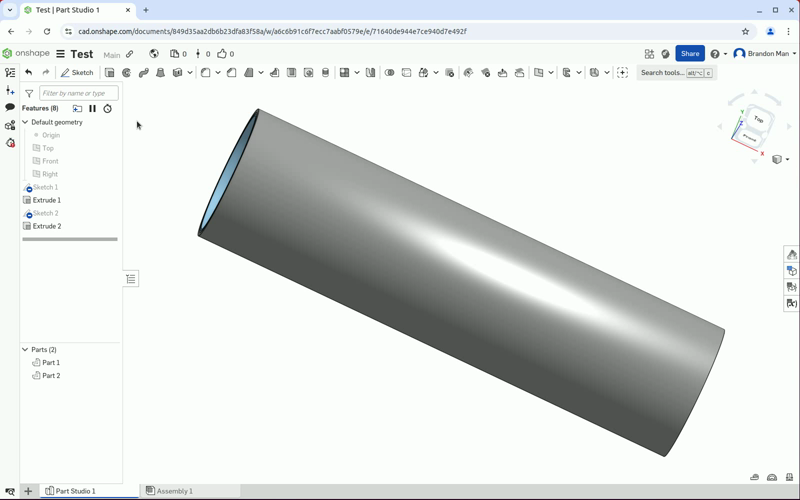
key(up, 2)
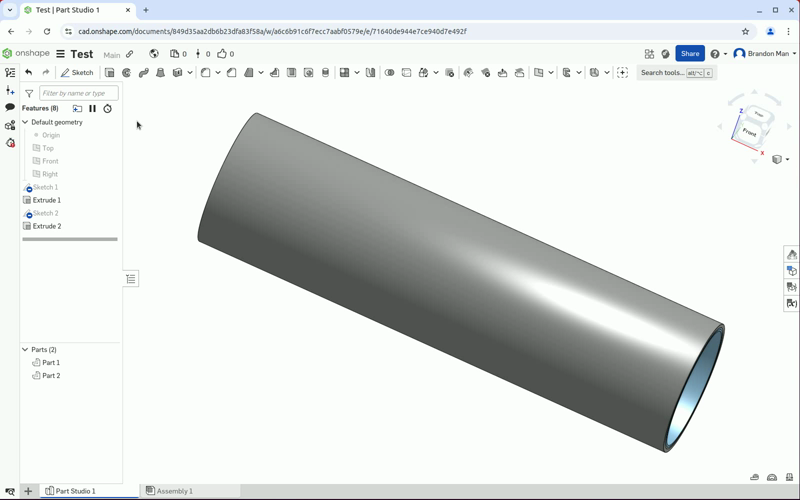
key(left, 2)
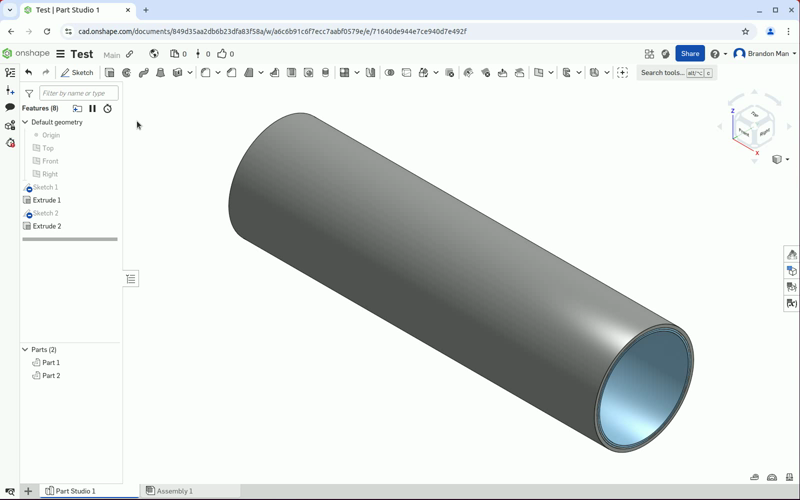
mouse_move(73, 189)
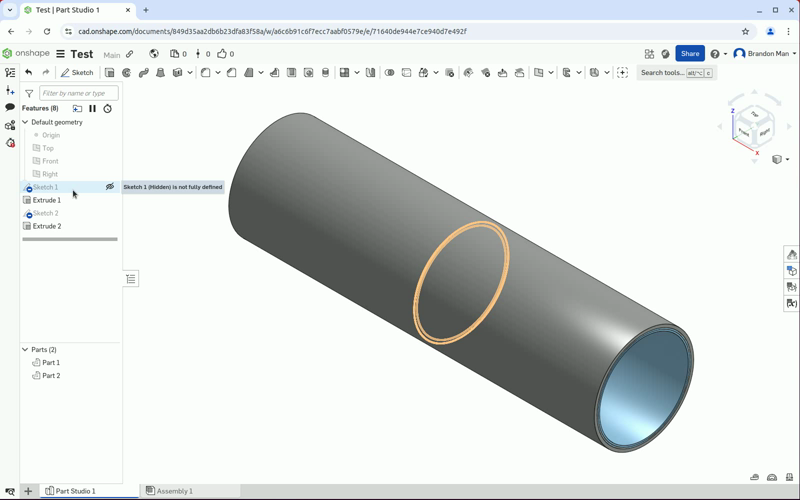
click(73, 189)